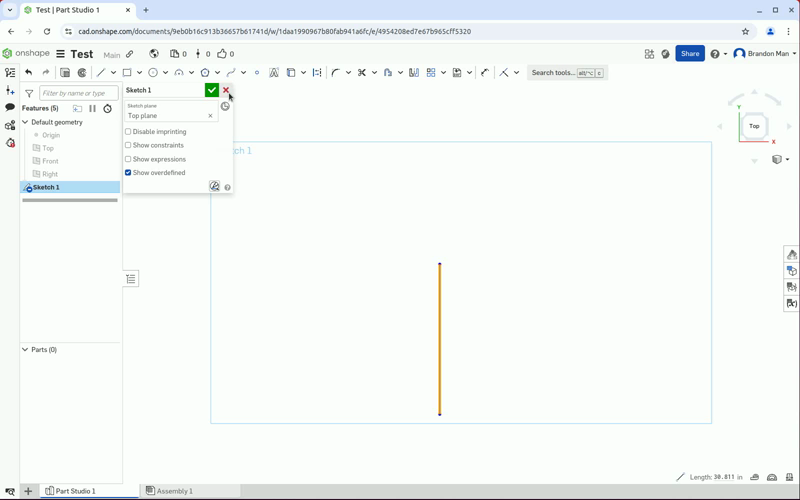
key(shift+h)
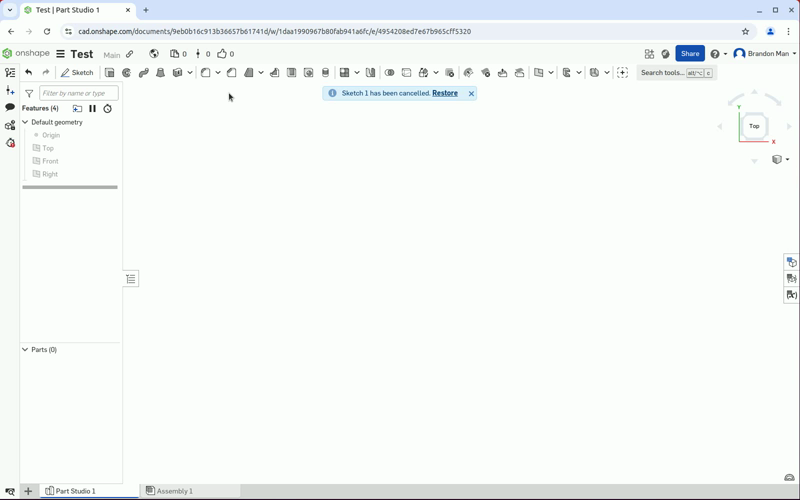
mouse_move(73, 352)
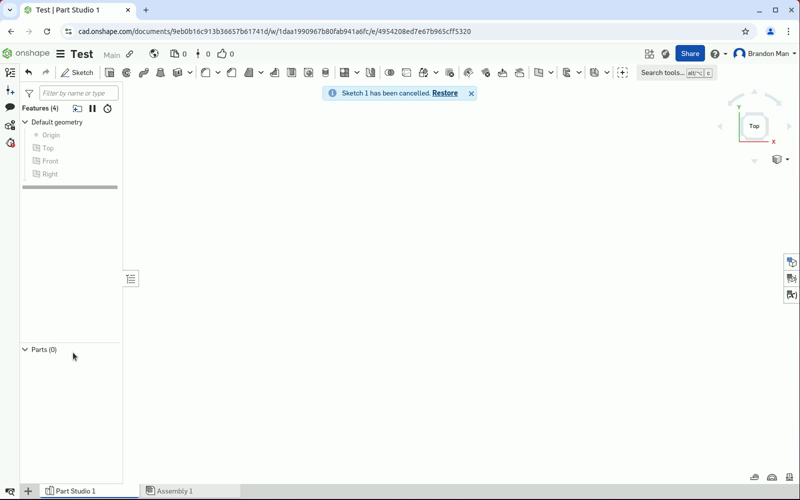
key(y)
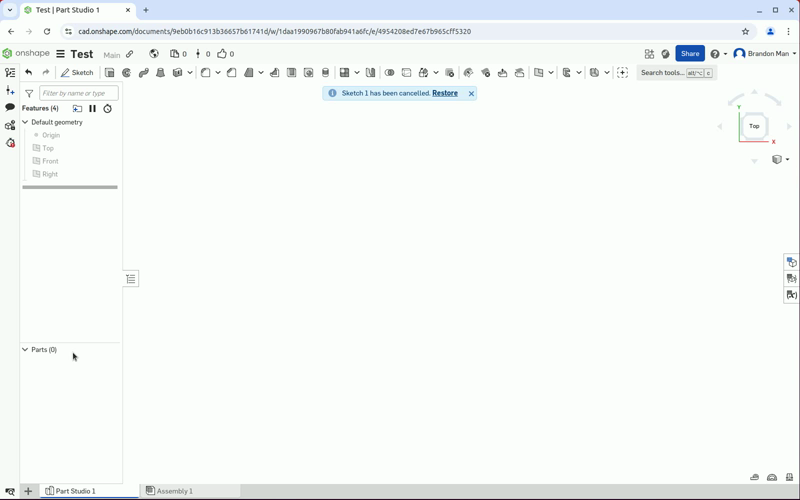
key(shift+p)
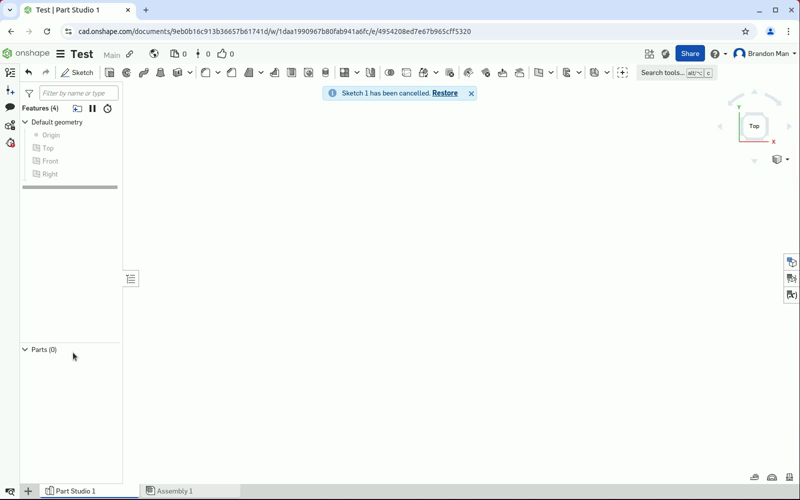
key(space)
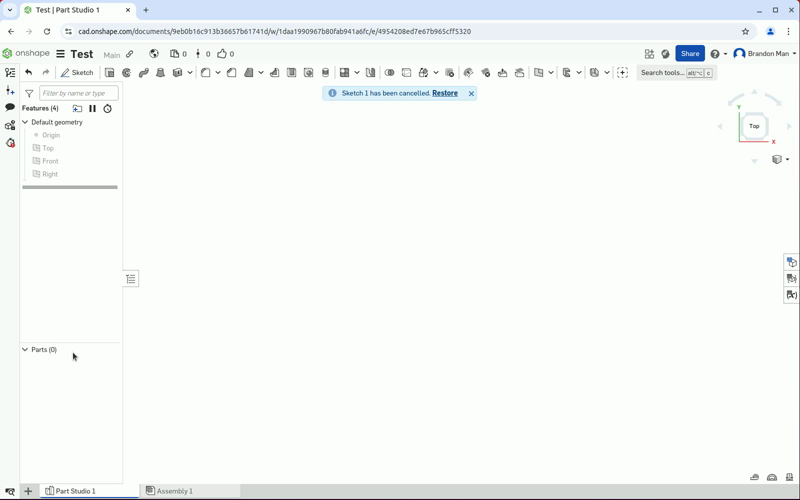
key_down(shift)
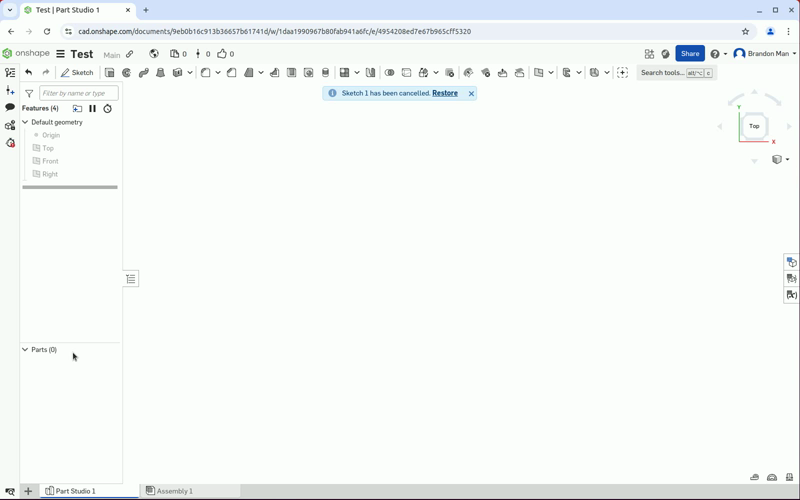
key(up)
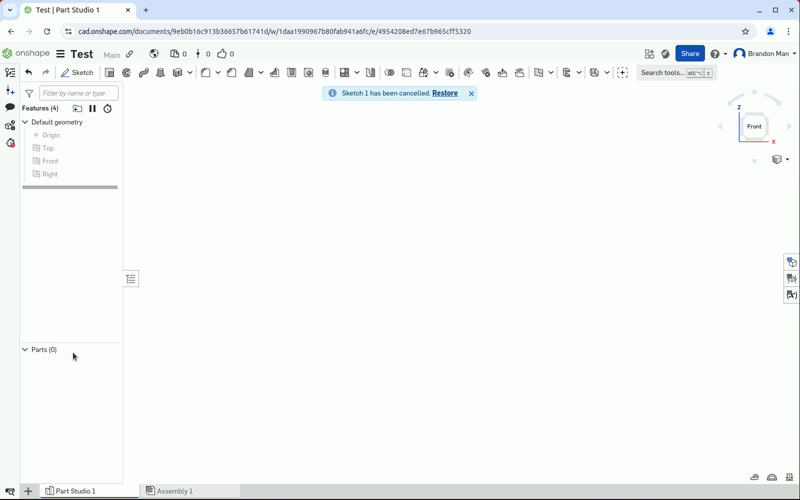
key_up(shift)
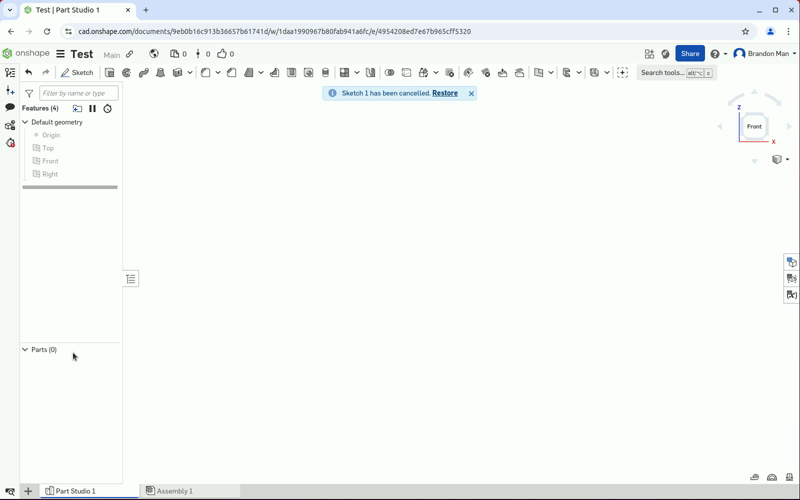
mouse_move(73, 352)
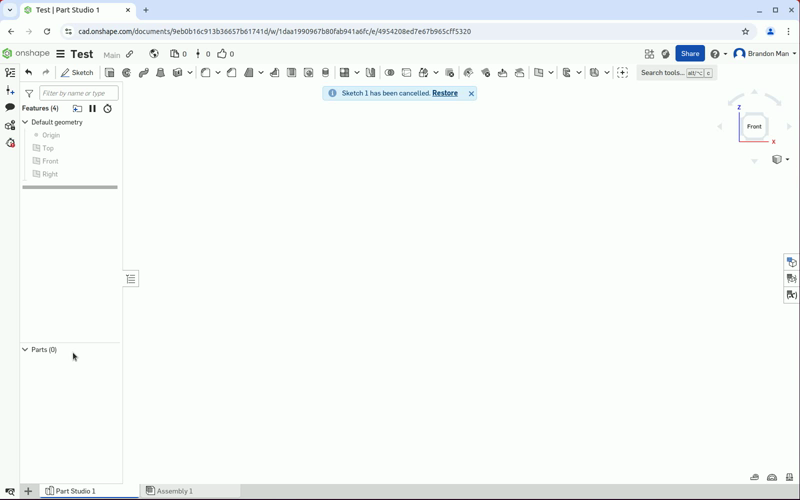
key(shift+y)
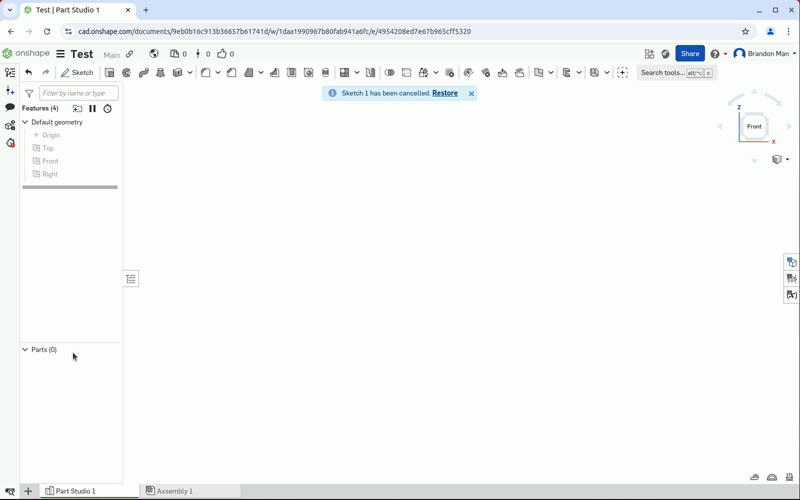
key(shift+s)
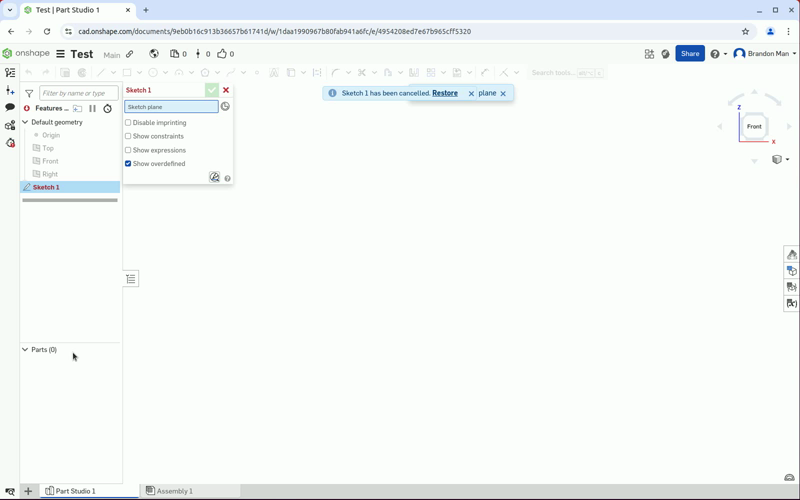
mouse_move(73, 163)
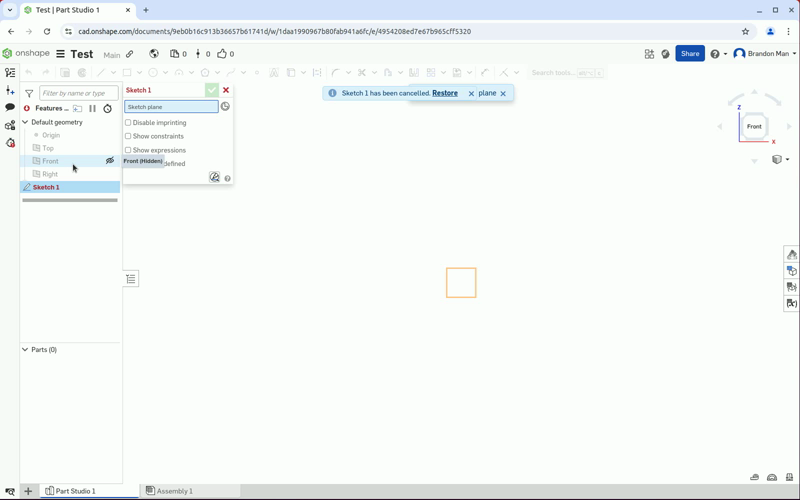
click(73, 163)
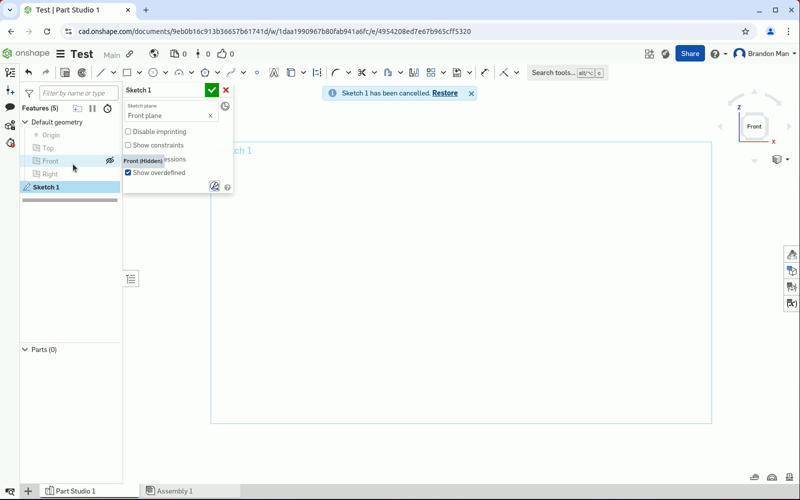
mouse_move(73, 352)
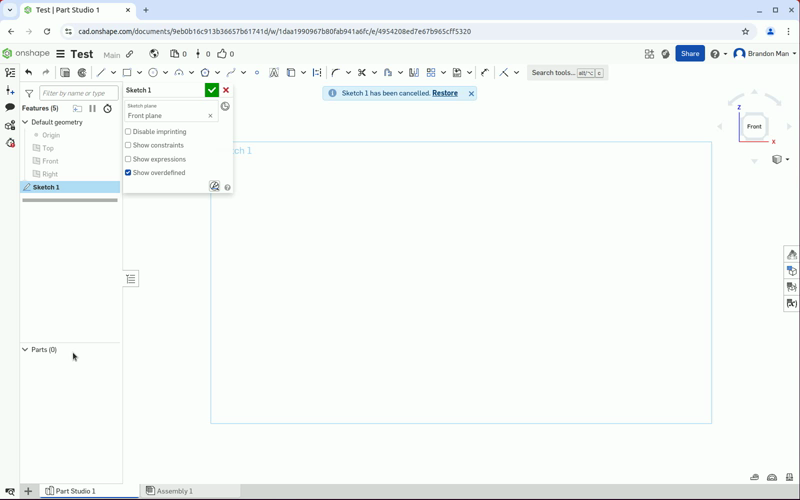
key(y)
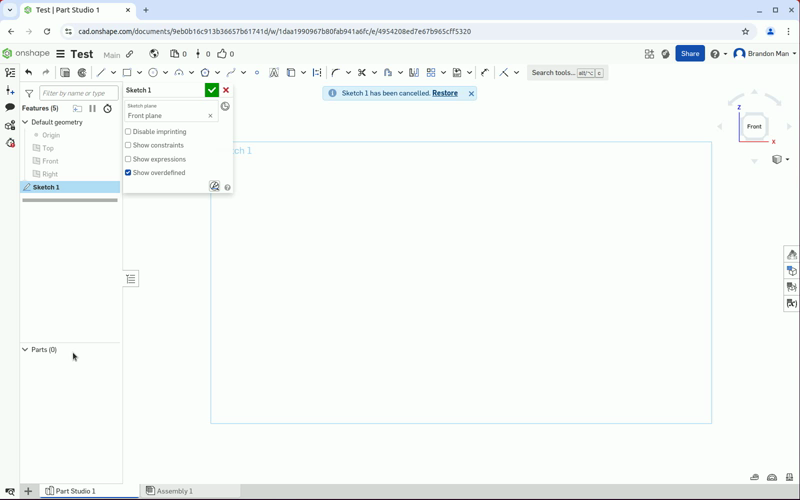
key(l)
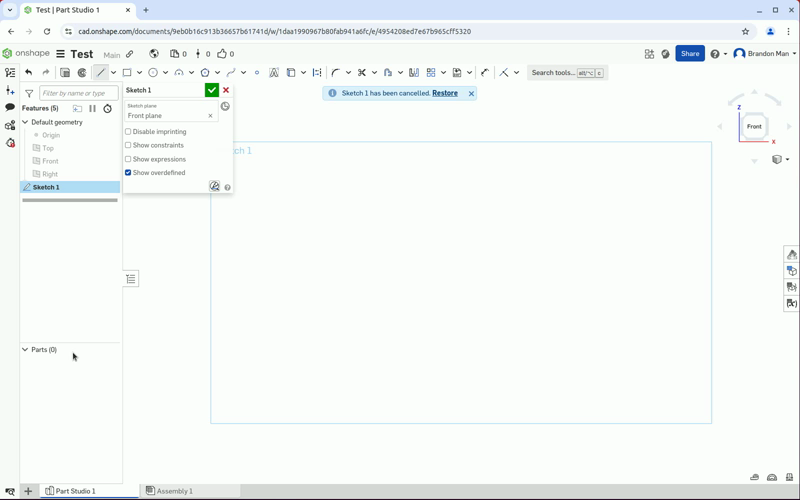
key_down(shift)
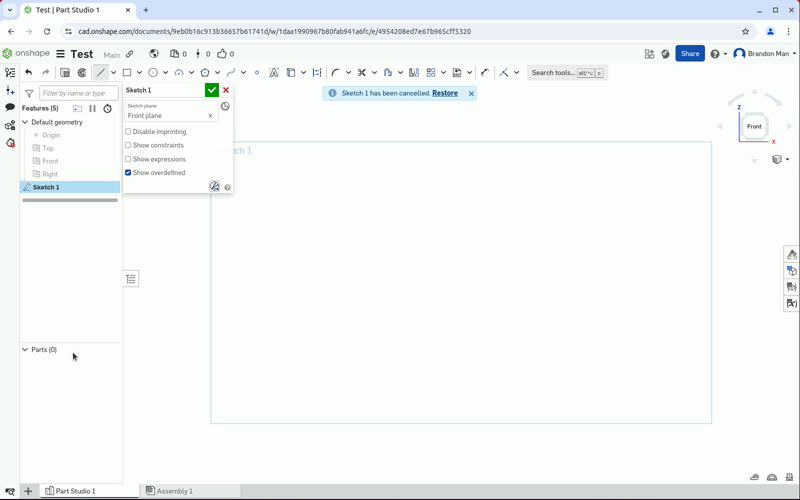
mouse_move(378, 337)
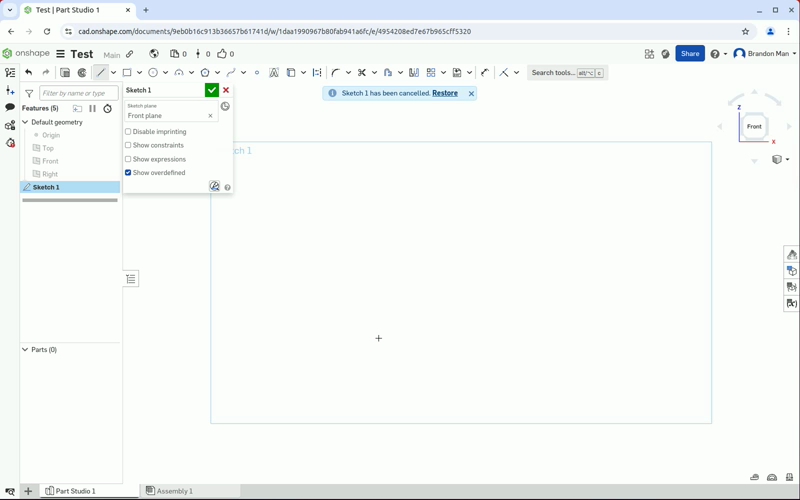
click(378, 337)
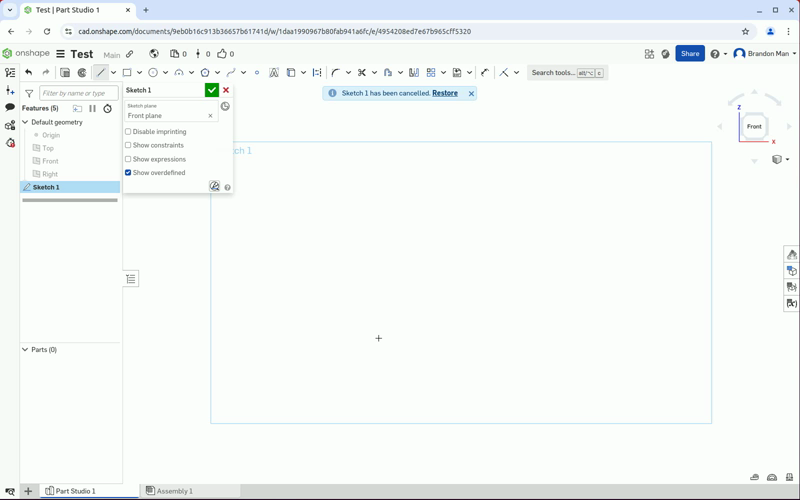
key_up(shift)
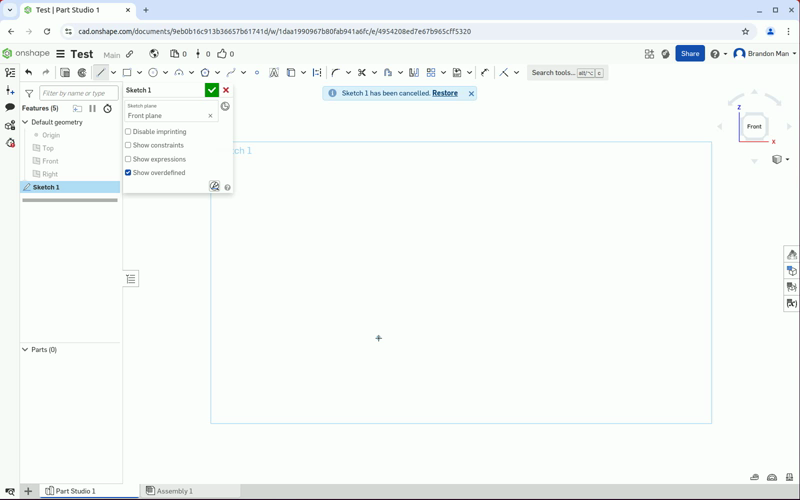
key_down(shift)
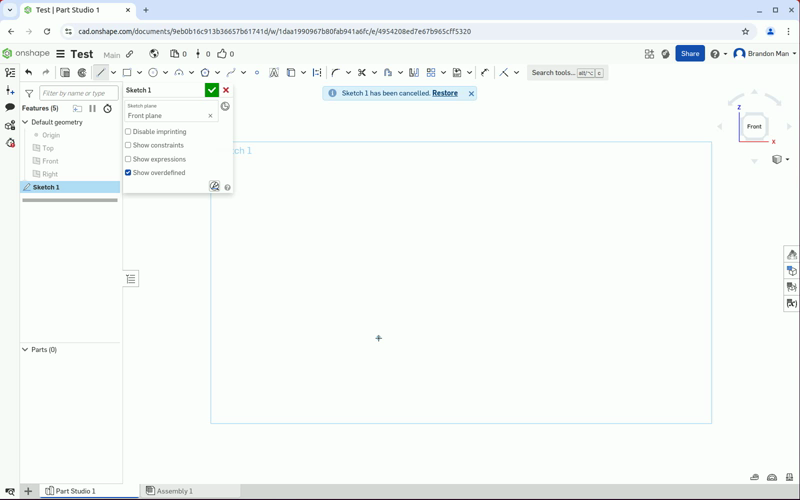
mouse_move(542, 338)
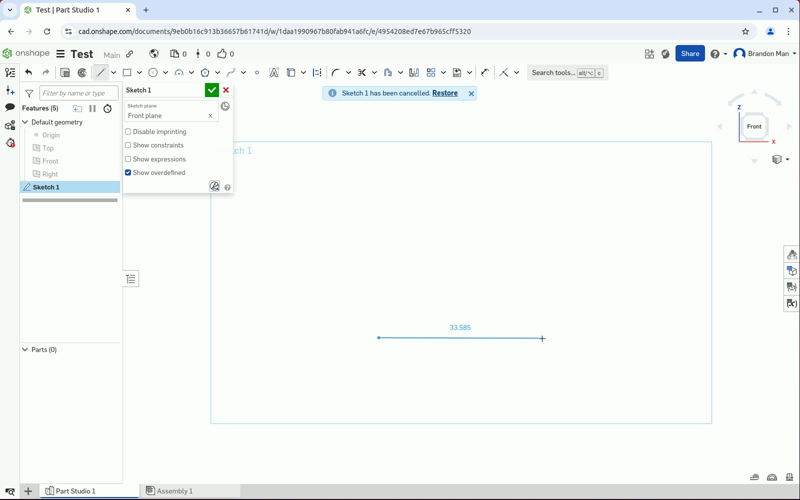
click(542, 338)
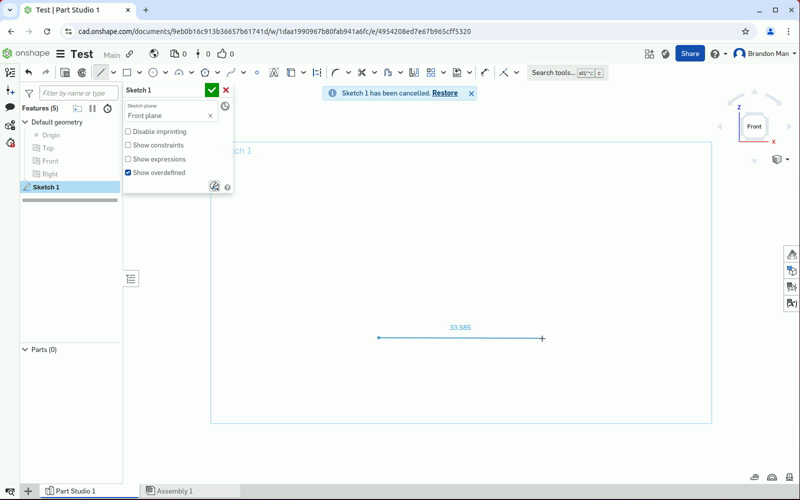
key_up(shift)
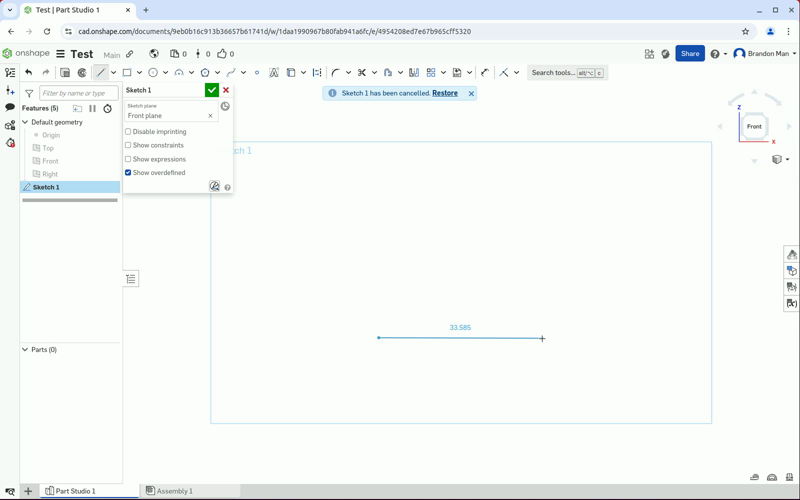
key_down(shift)
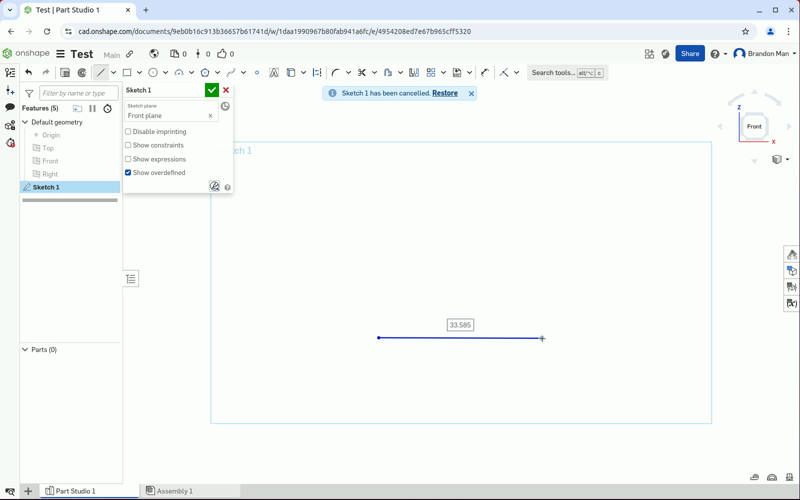
mouse_move(542, 229)
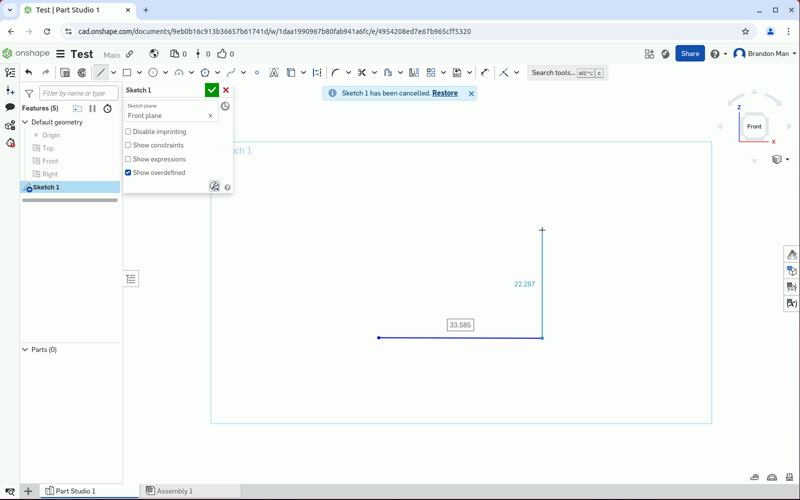
click(542, 229)
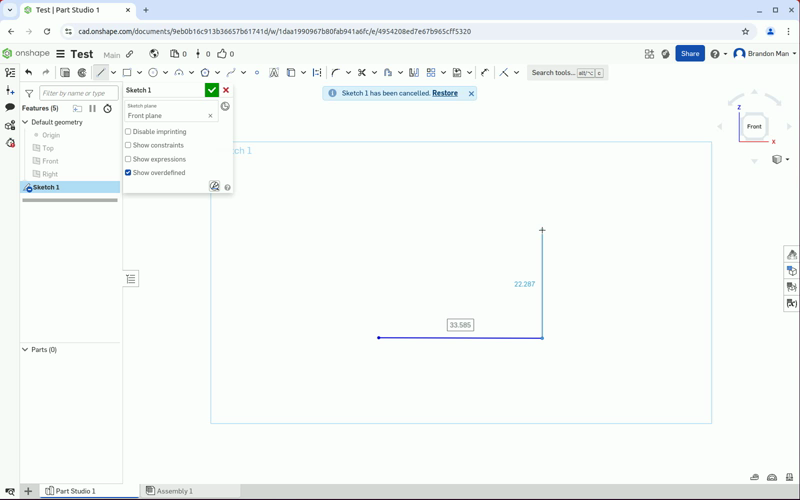
key_up(shift)
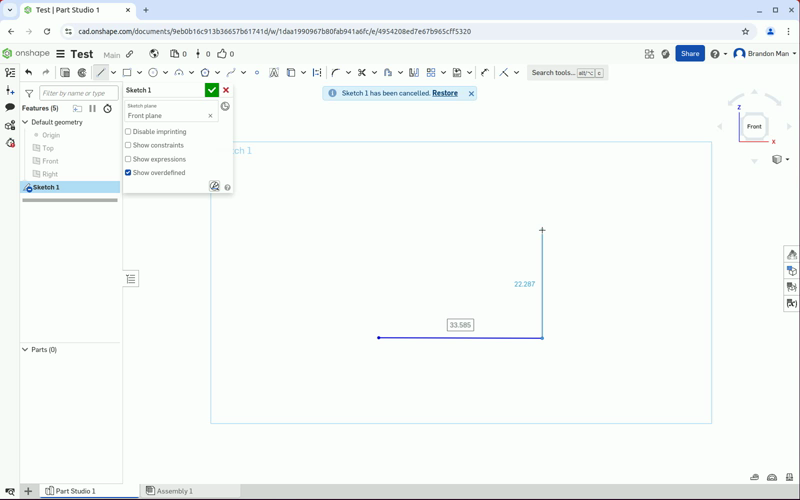
key_down(shift)
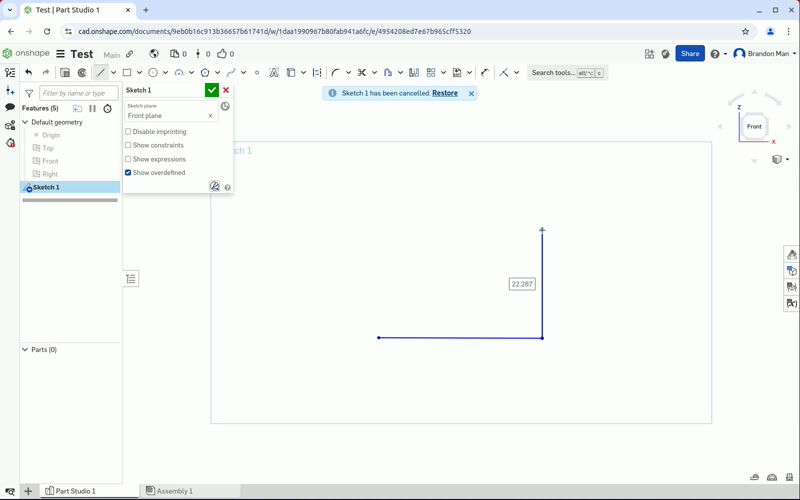
mouse_move(378, 229)
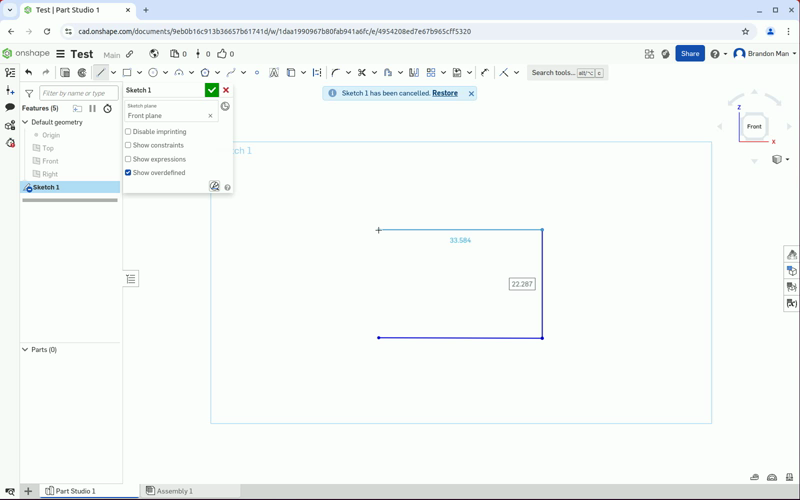
click(378, 229)
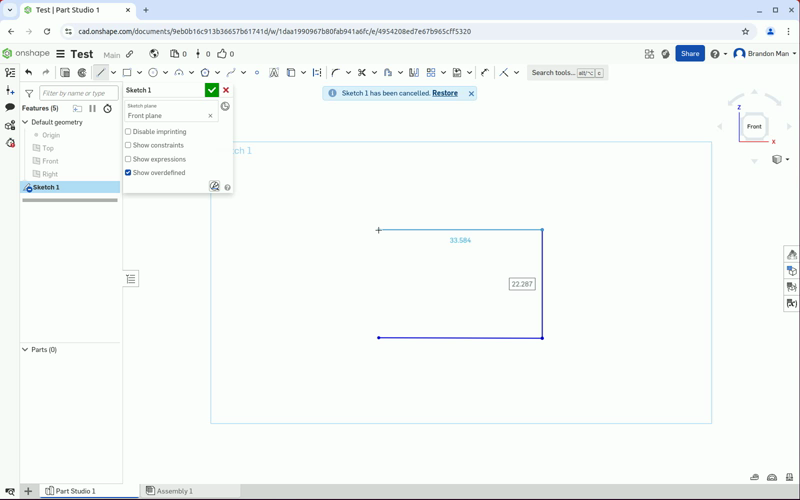
key_up(shift)
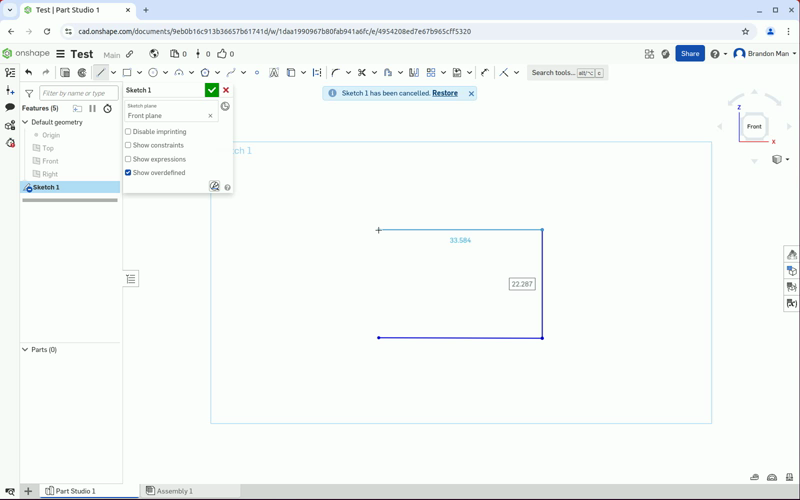
key_down(shift)
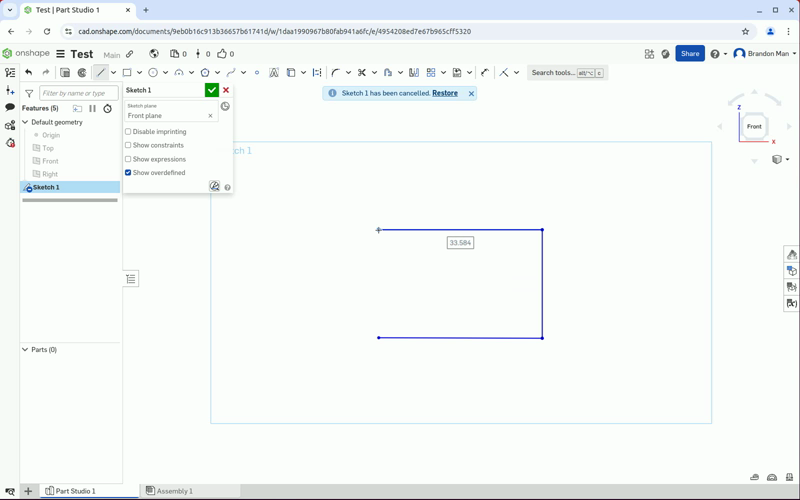
mouse_move(378, 337)
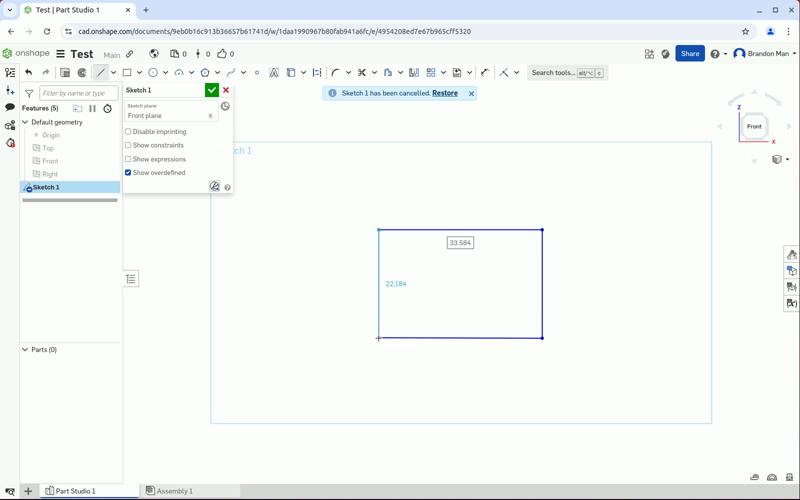
key_up(shift)
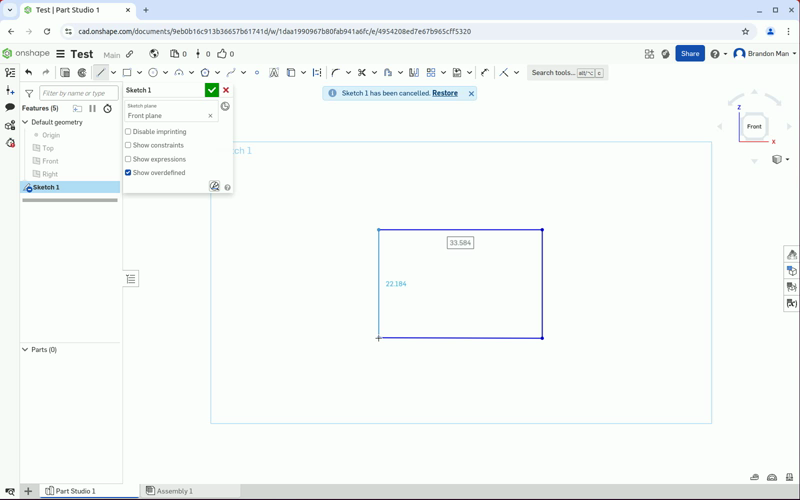
click(378, 337)
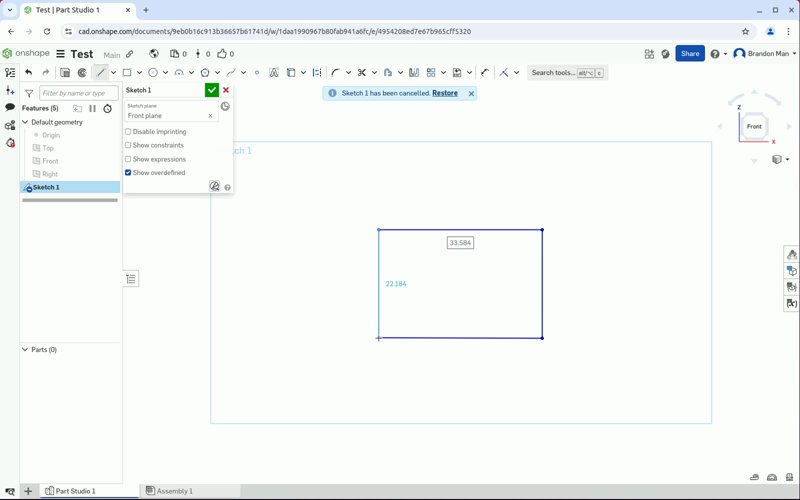
key(esc)
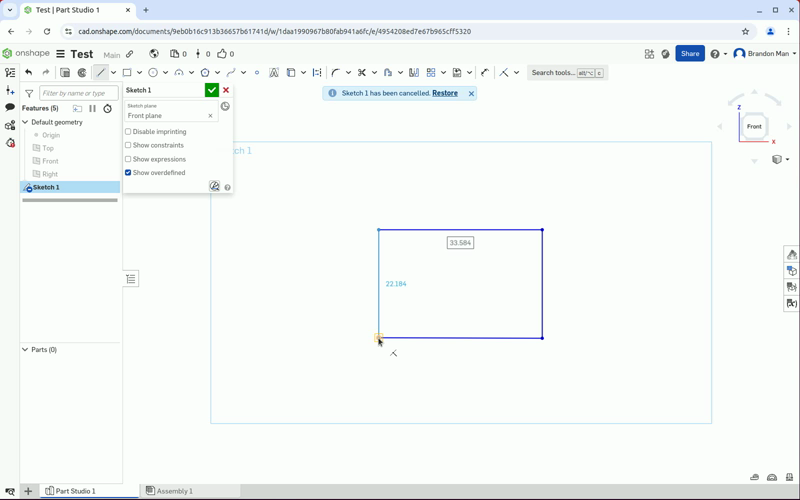
key(c)
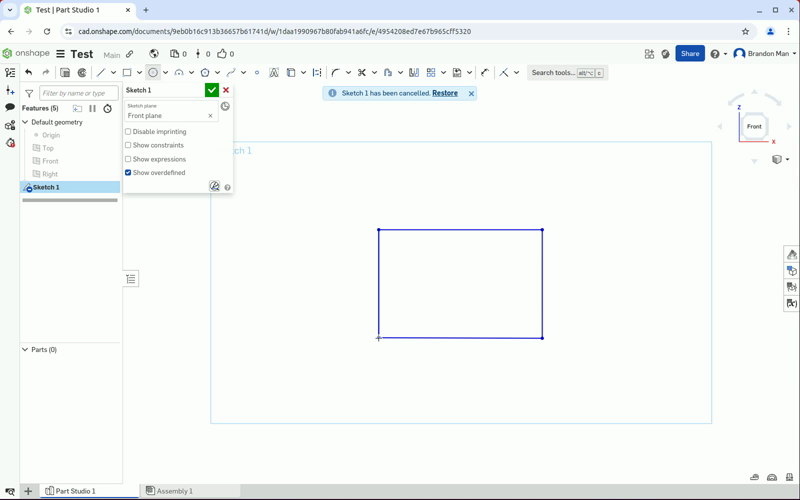
key_down(shift)
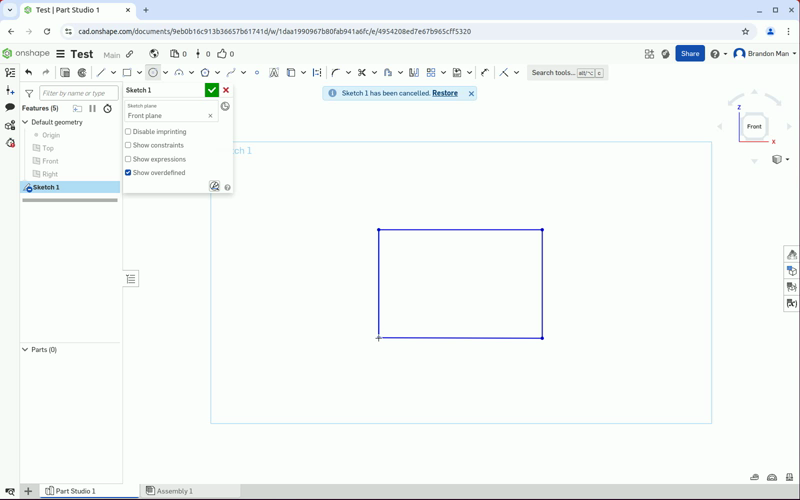
mouse_move(419, 282)
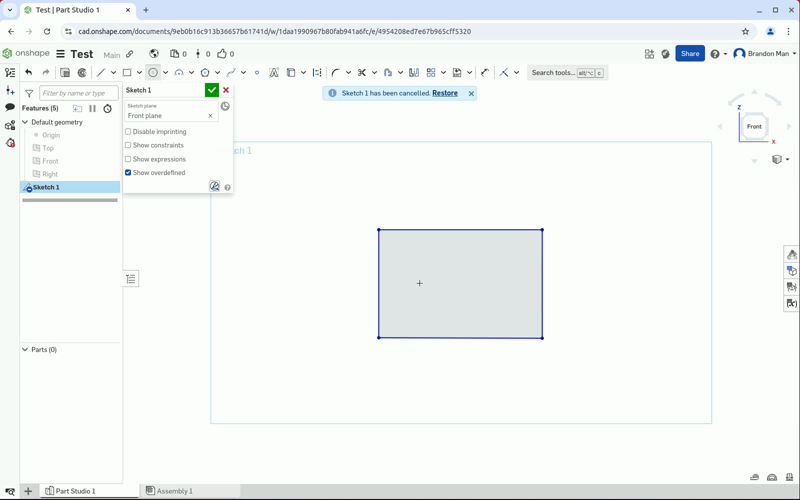
click(419, 282)
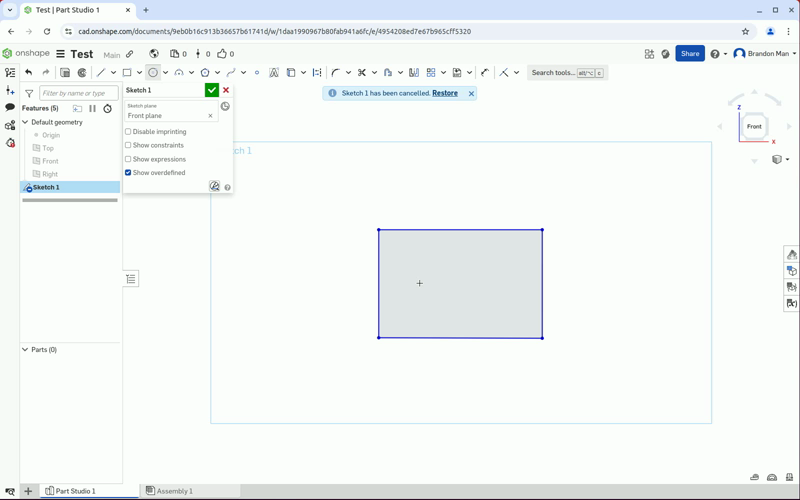
key_up(shift)
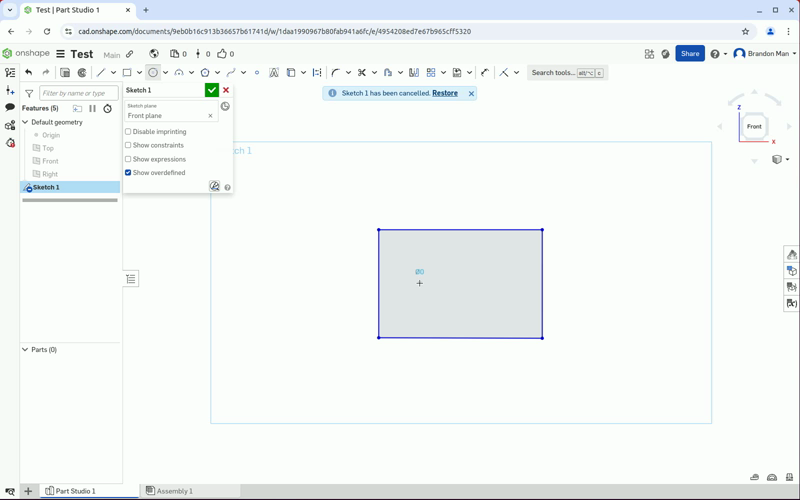
mouse_move(423, 282)
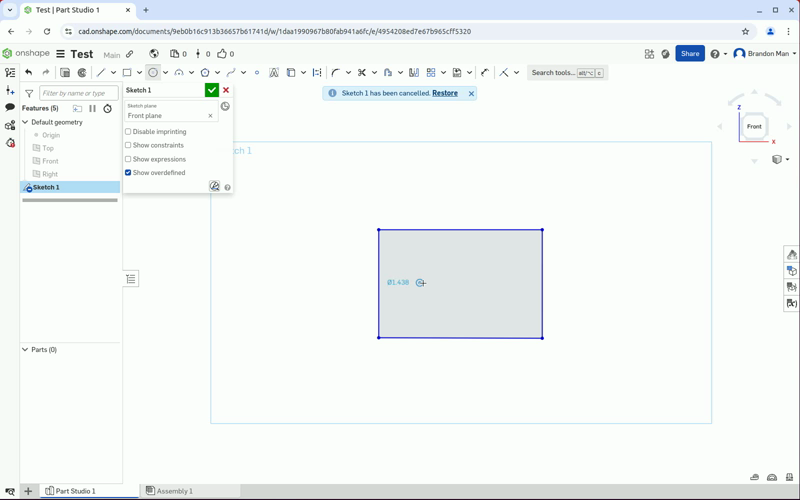
click(423, 282)
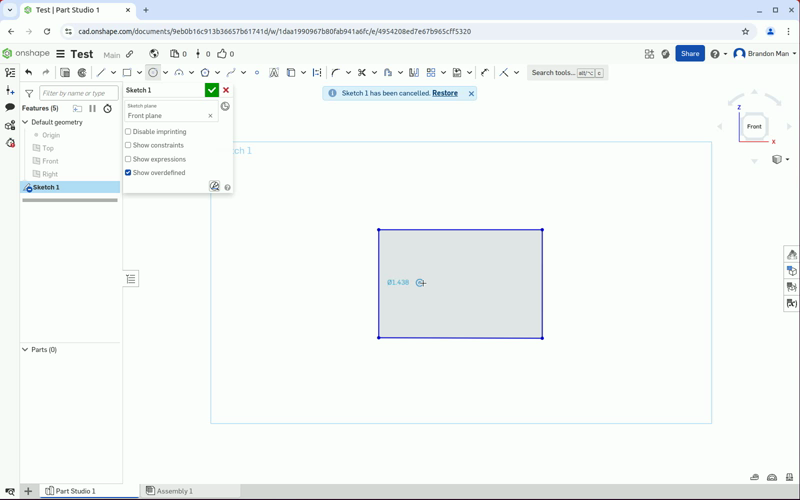
key(esc)
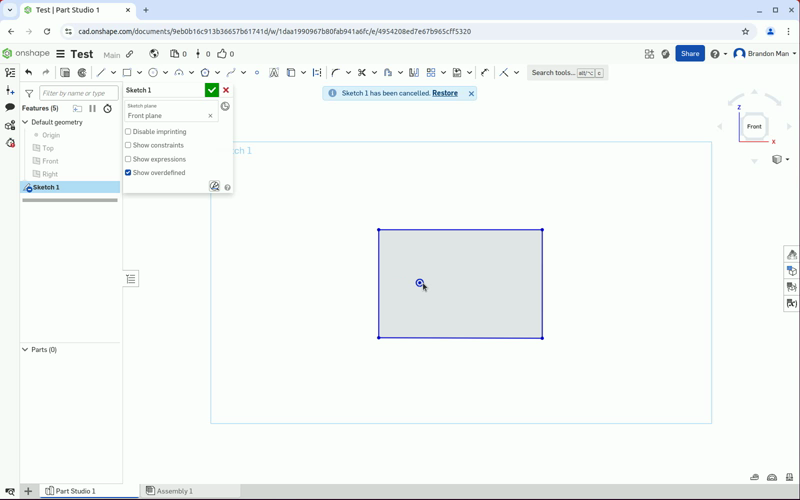
key(c)
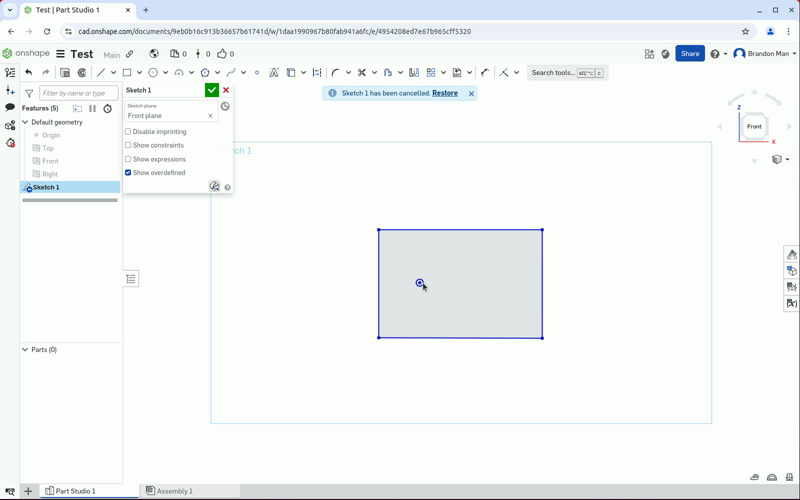
key_down(shift)
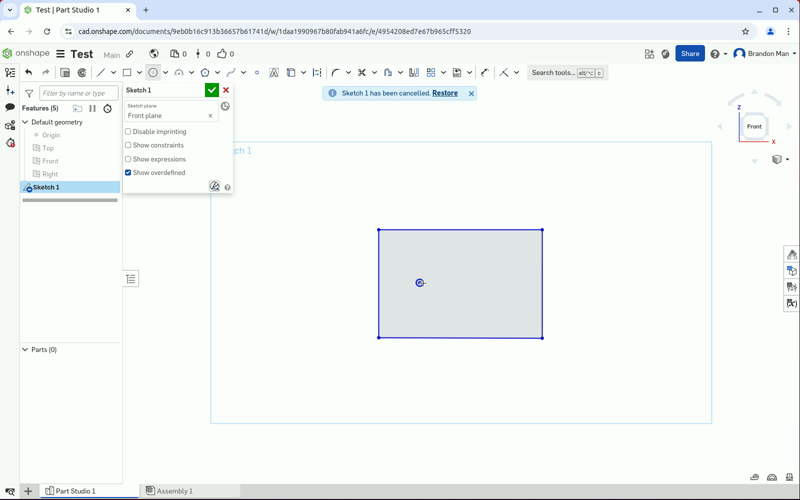
mouse_move(461, 282)
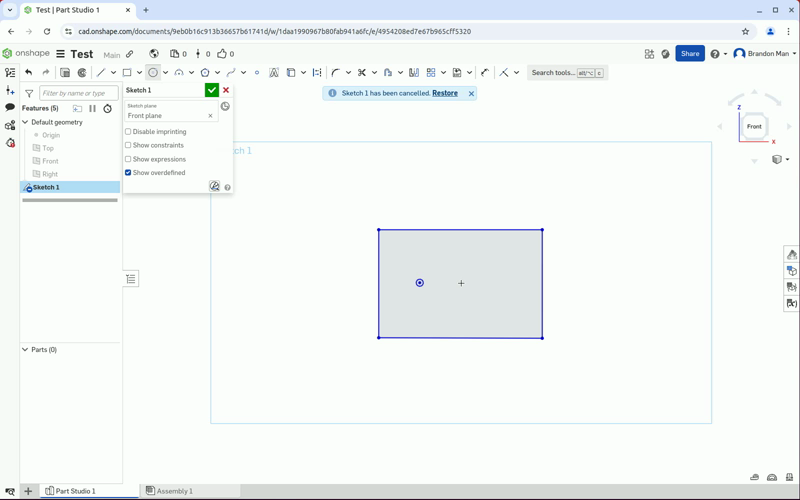
click(461, 282)
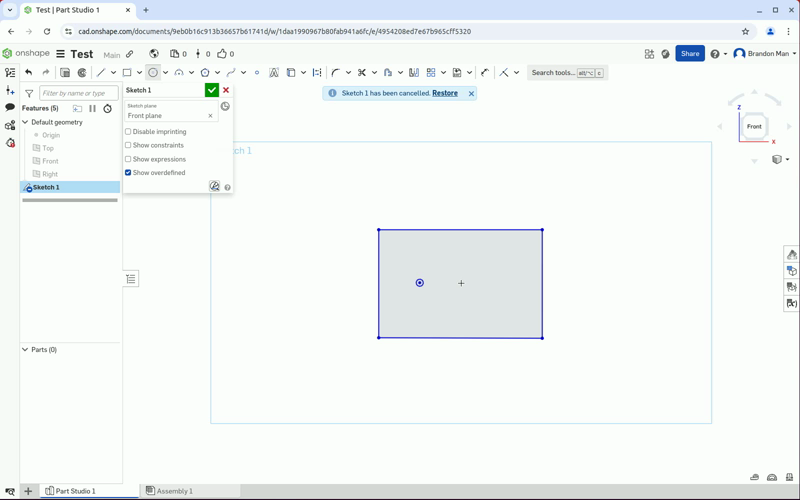
key_up(shift)
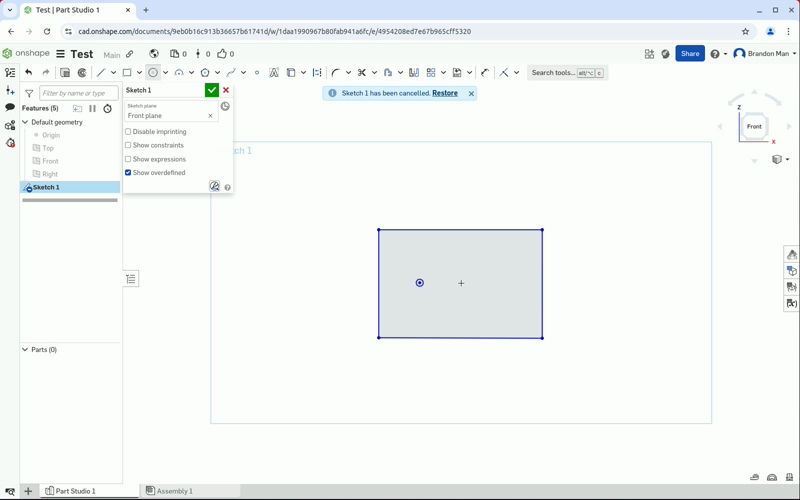
mouse_move(464, 282)
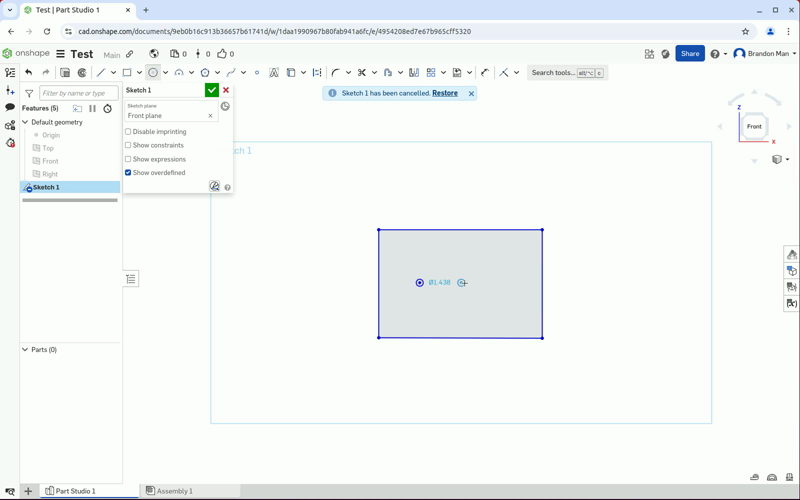
click(464, 282)
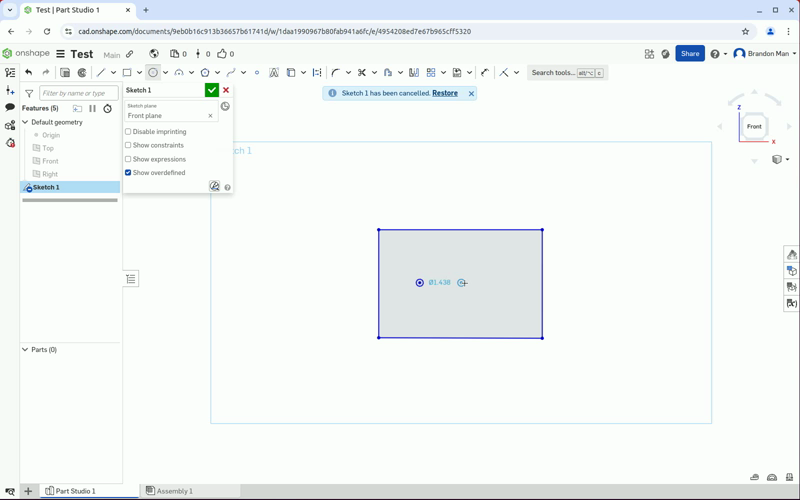
key(esc)
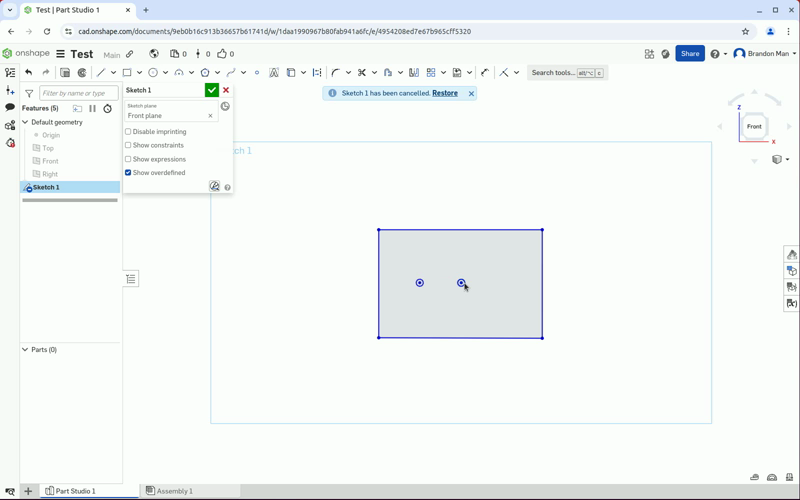
key(c)
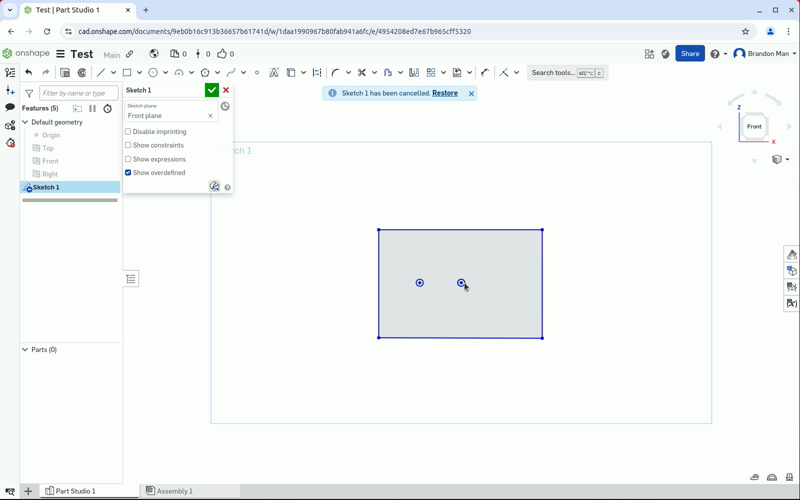
key_down(shift)
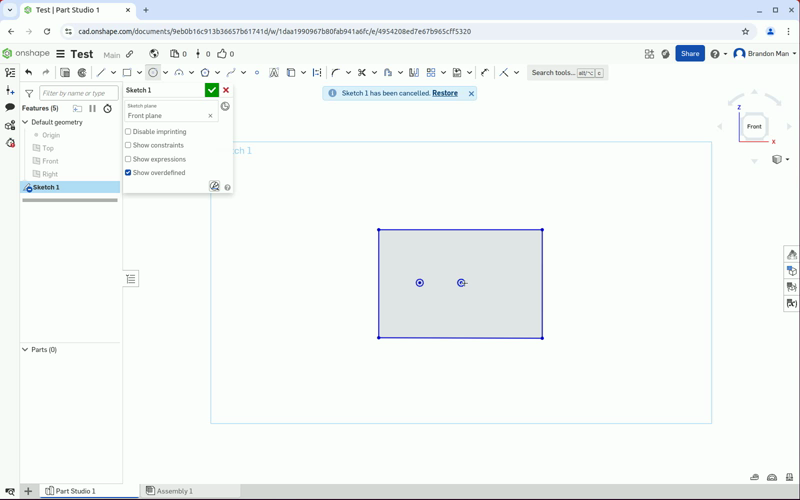
mouse_move(494, 282)
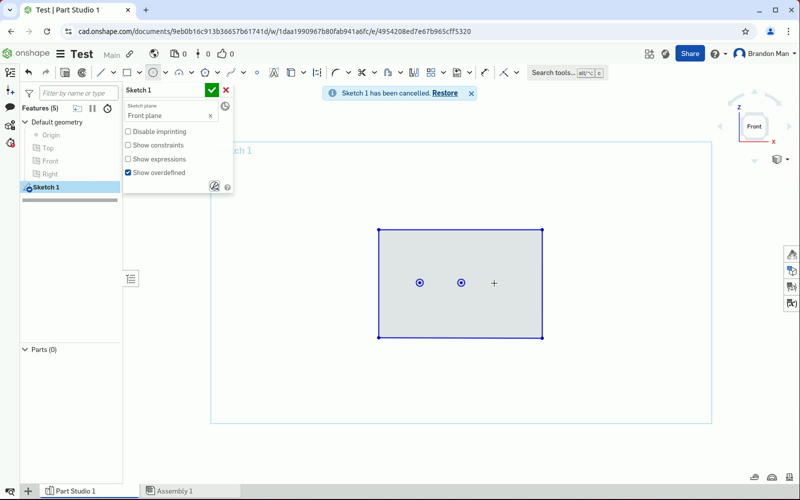
click(494, 282)
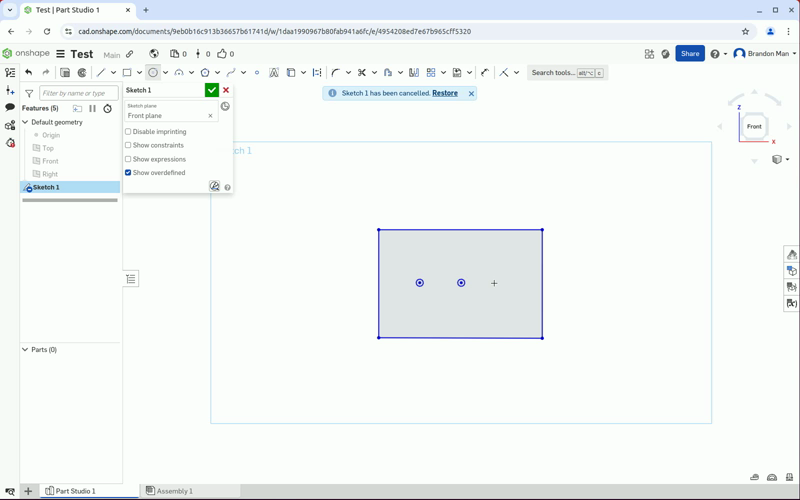
key_up(shift)
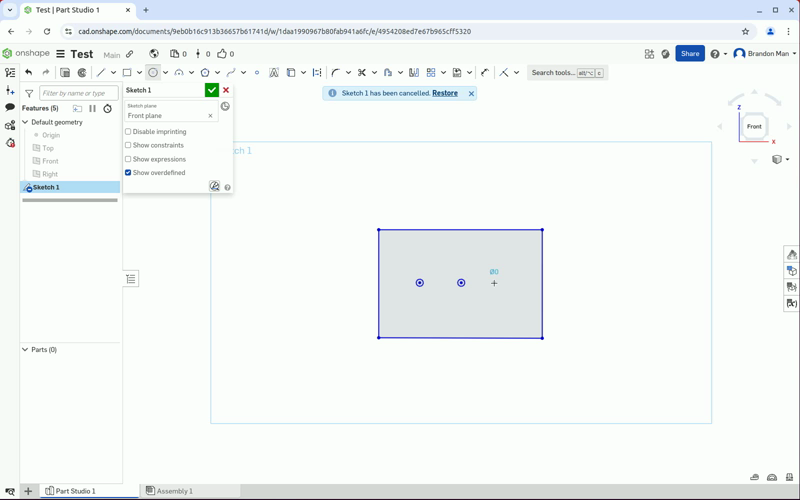
mouse_move(497, 282)
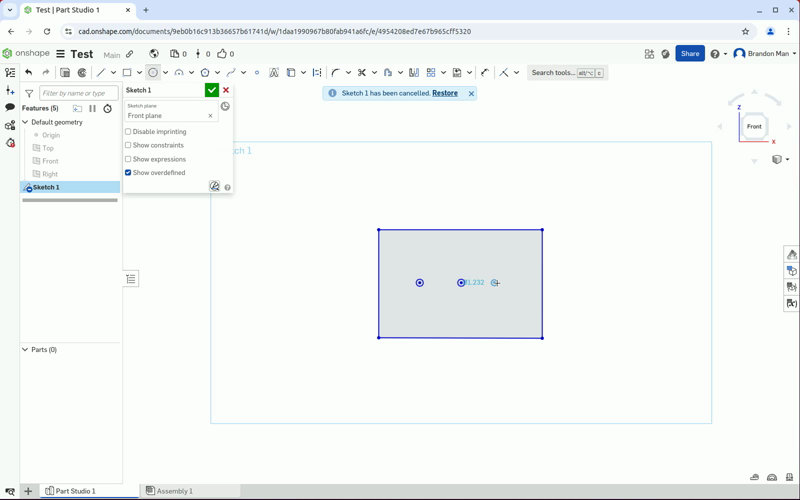
click(497, 282)
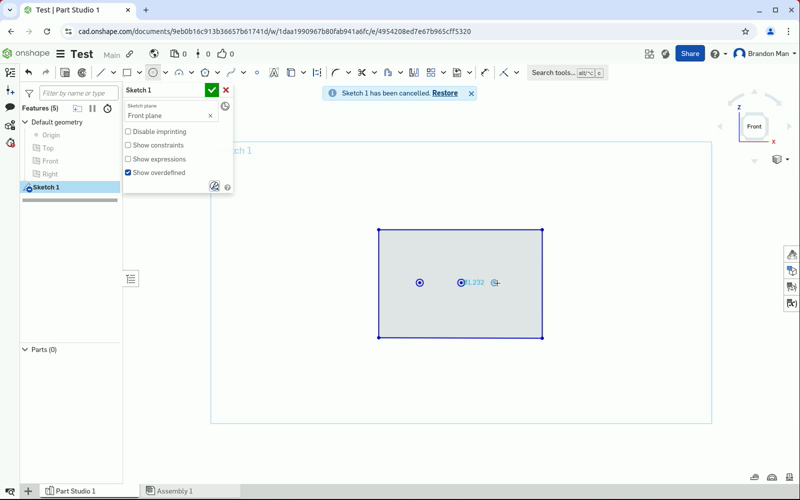
key(esc)
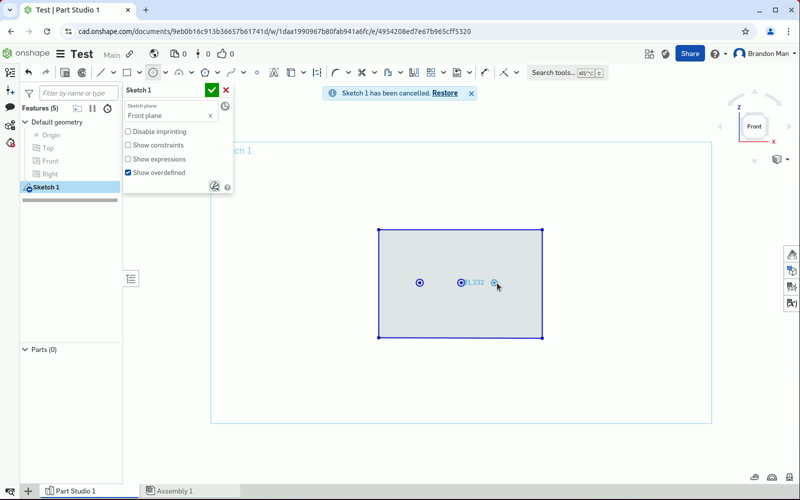
mouse_move(518, 281)
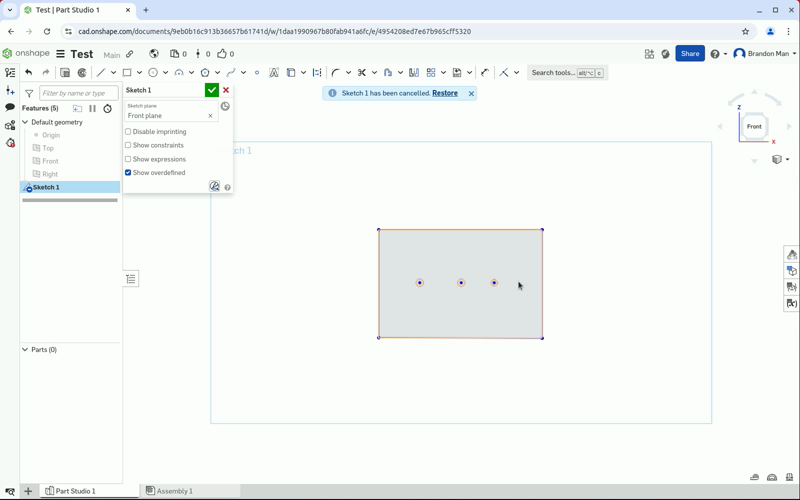
click(518, 281)
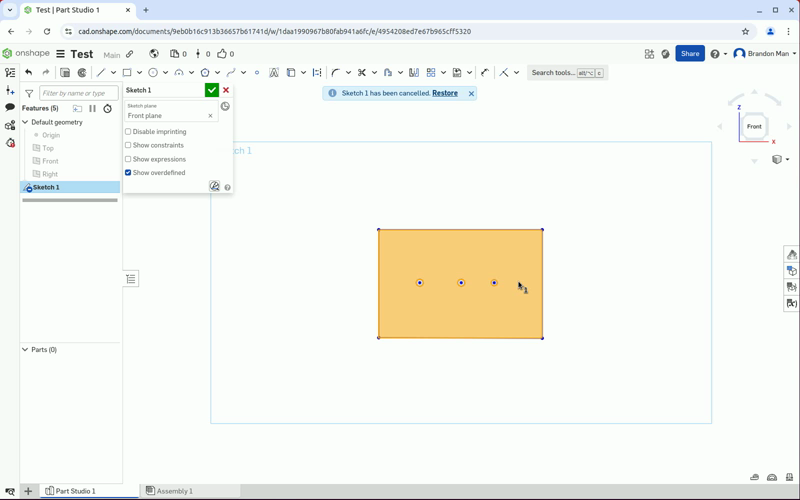
mouse_move(73, 352)
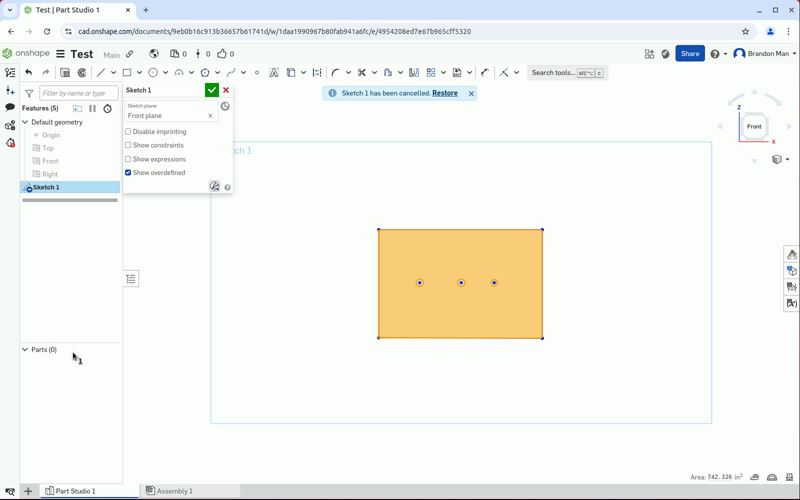
key(shift+y)
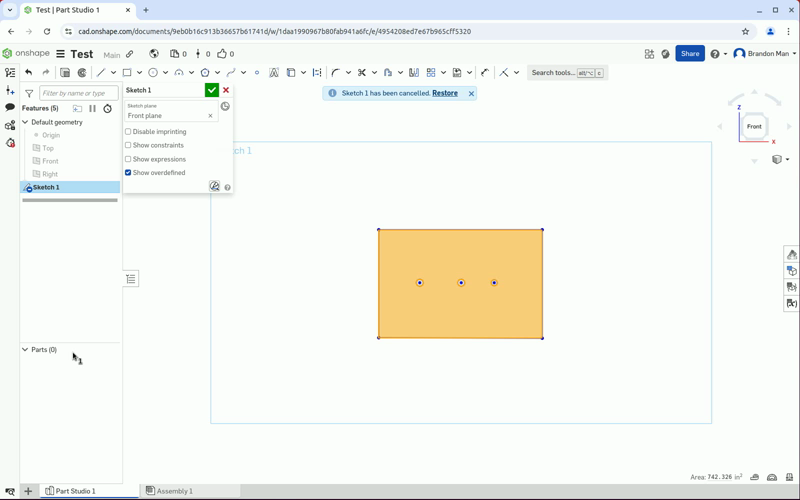
key(shift+e)
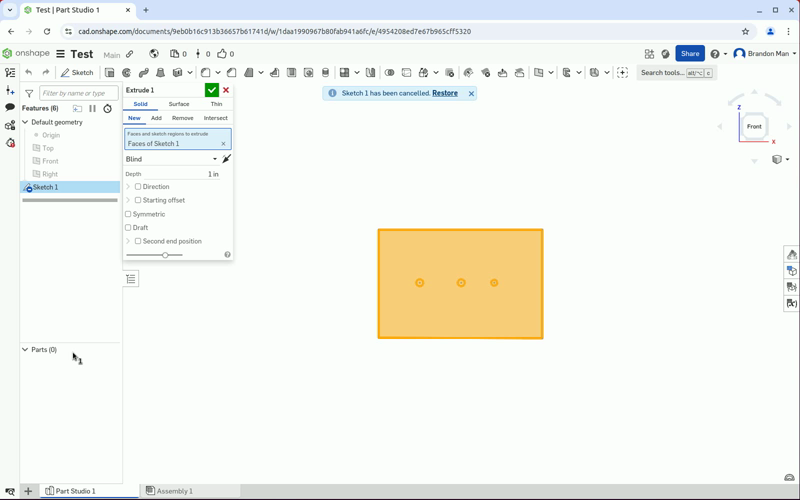
mouse_move(143, 106)
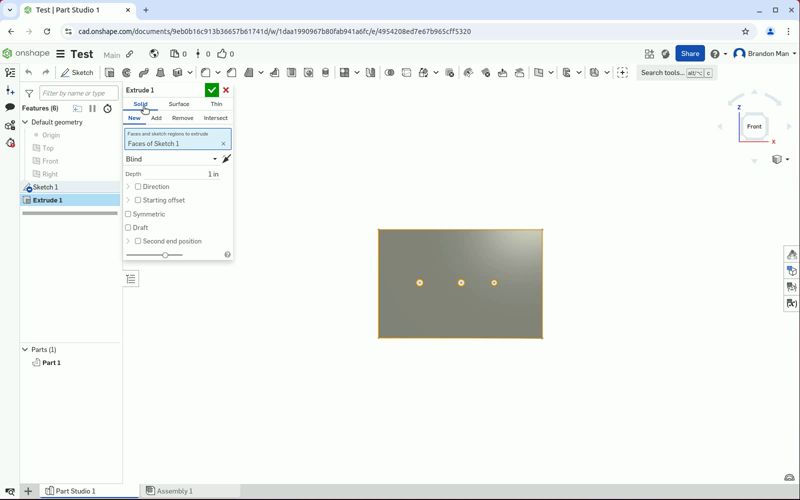
click(143, 106)
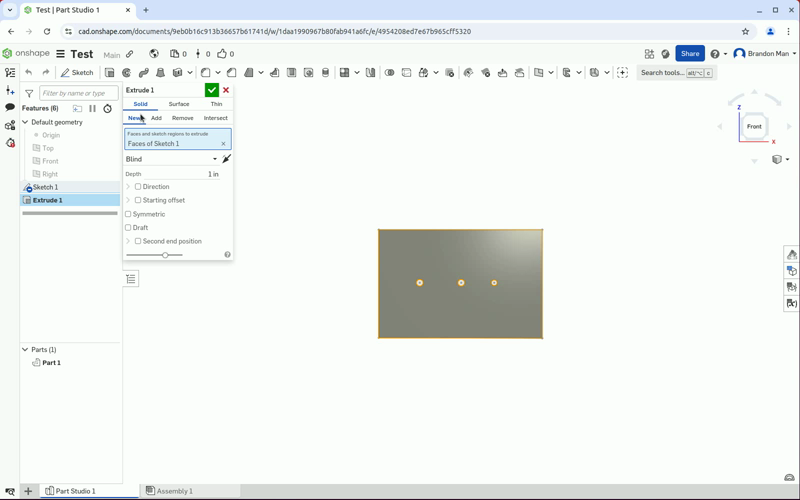
mouse_move(137, 120)
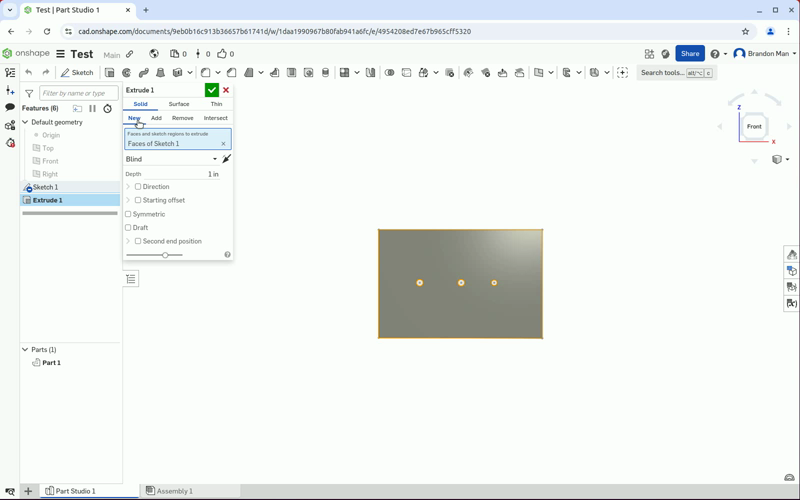
click(137, 120)
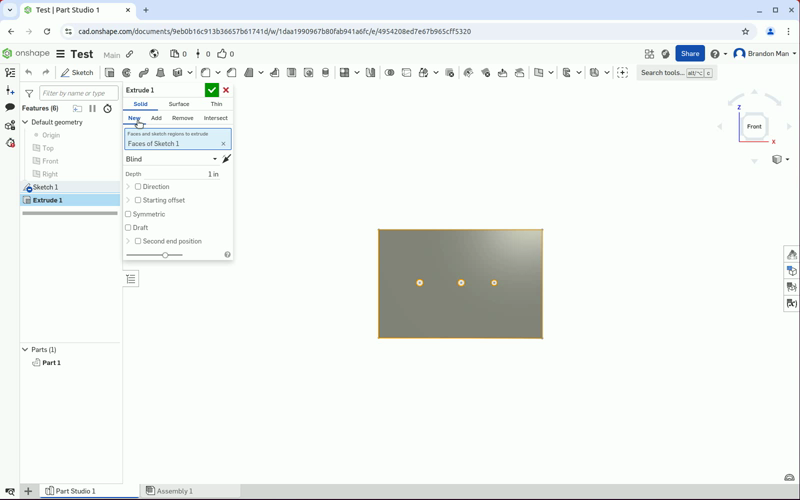
key(tab, 4)
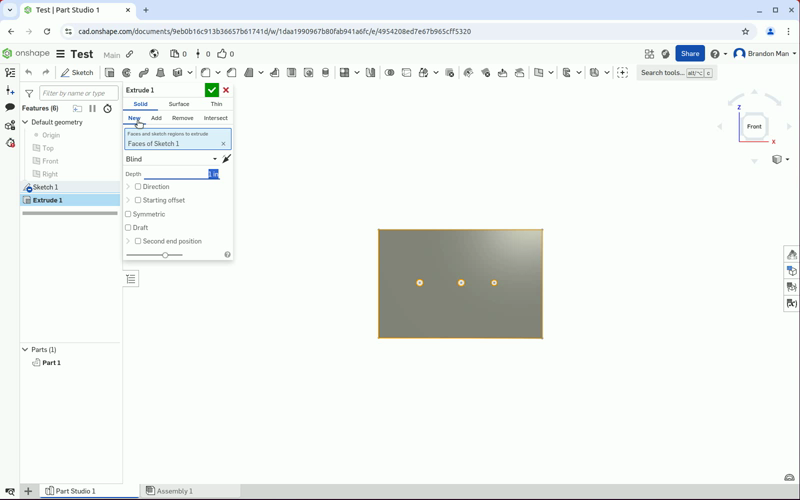
text(2.166)
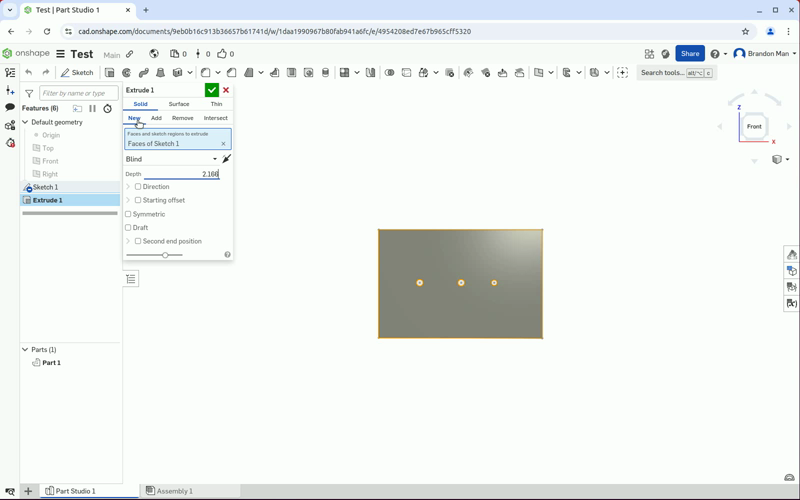
key(enter)
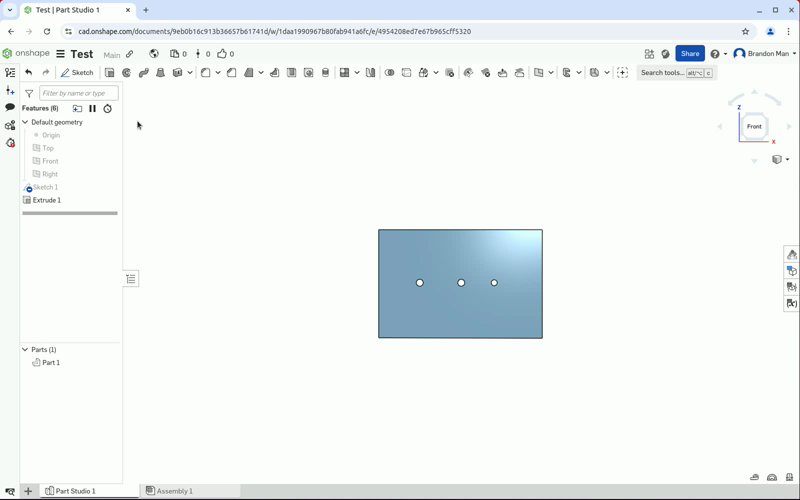
key(shift+h)
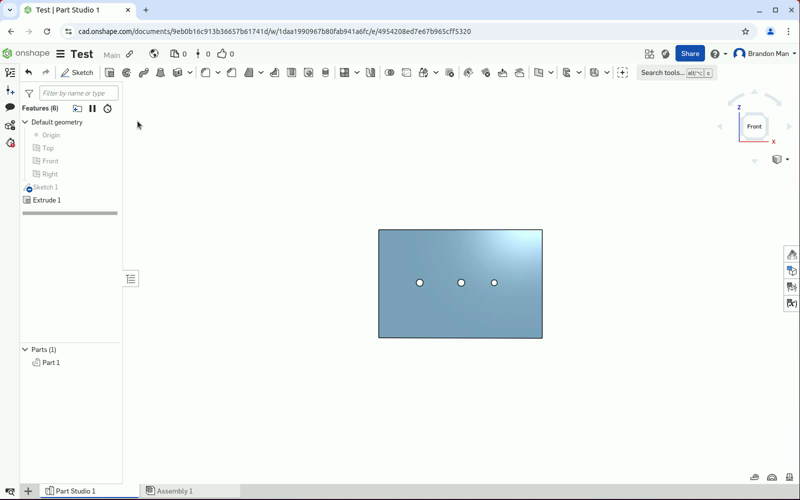
key(shift+h)
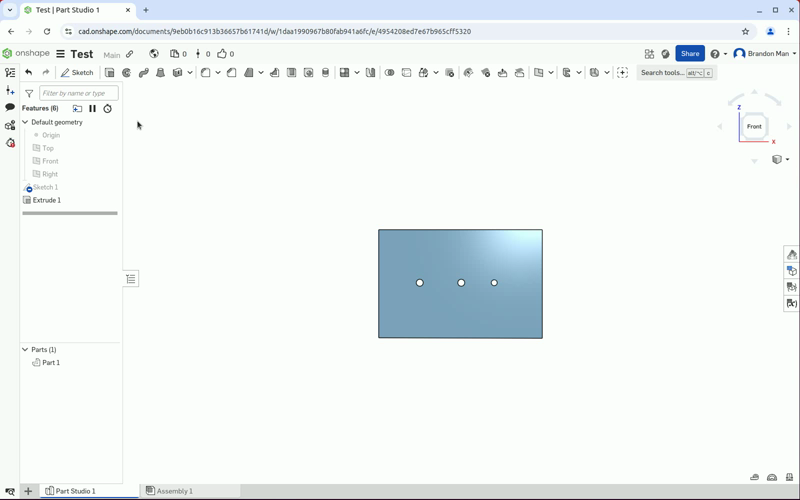
mouse_move(73, 189)
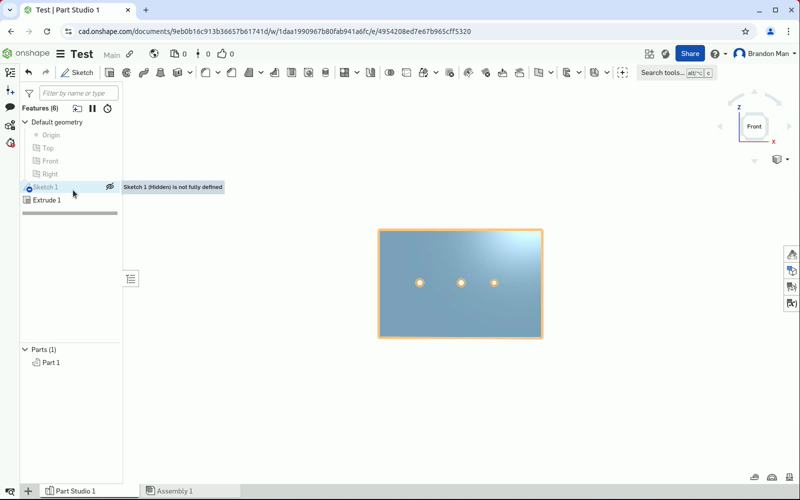
click(73, 189)
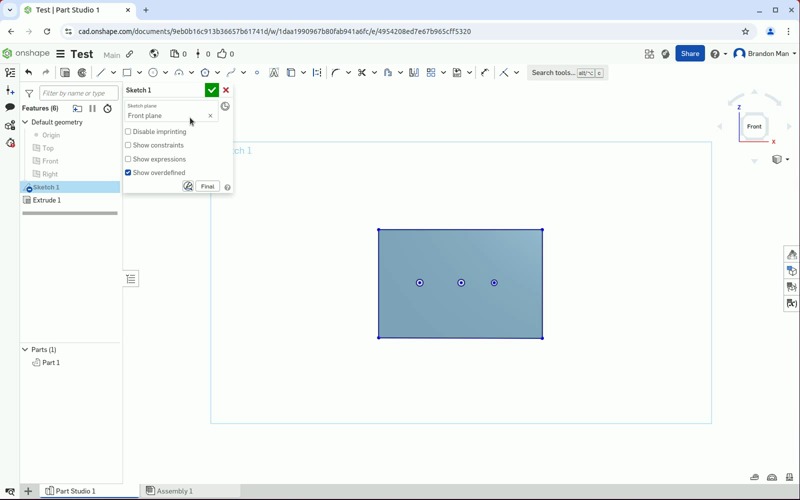
mouse_move(229, 92)
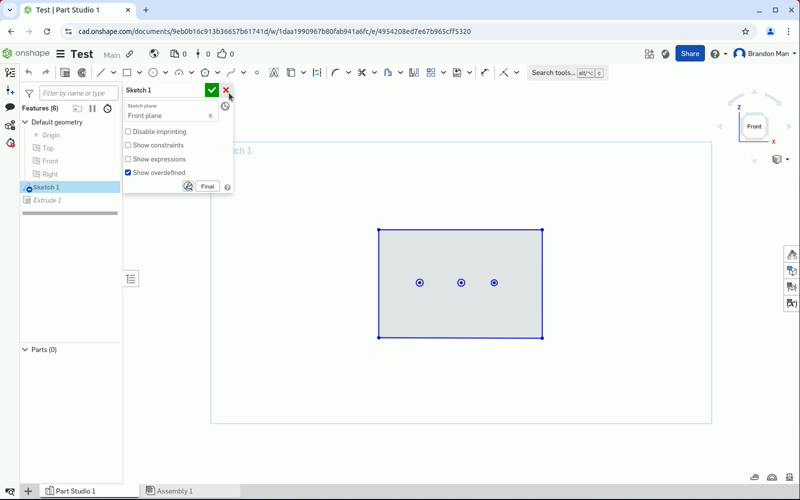
click(229, 92)
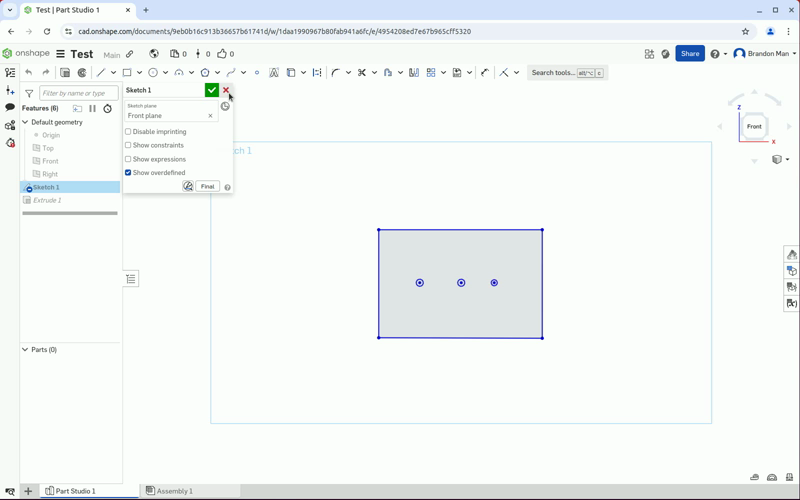
key(shift+s)
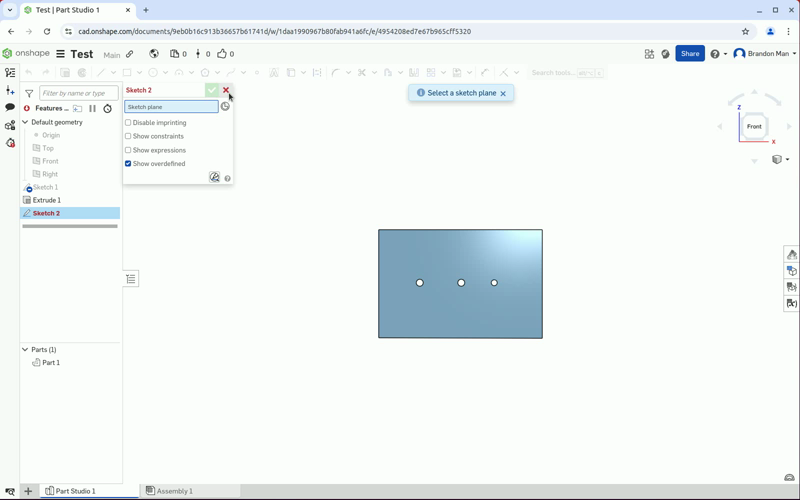
mouse_move(73, 163)
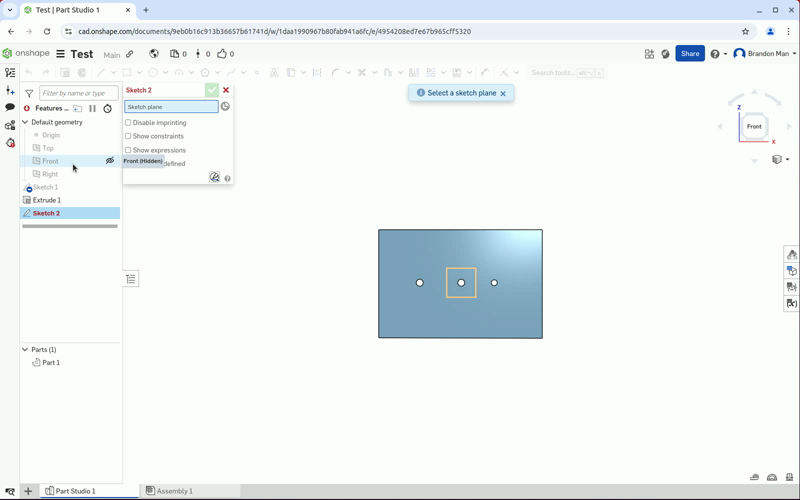
click(73, 163)
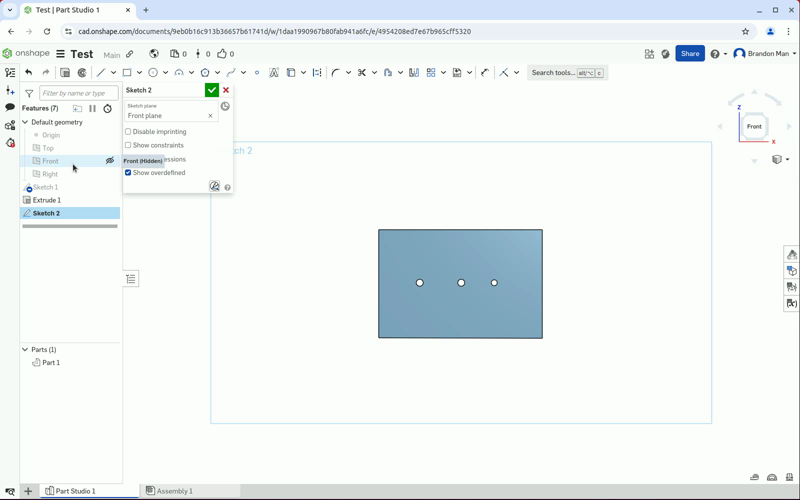
mouse_move(73, 352)
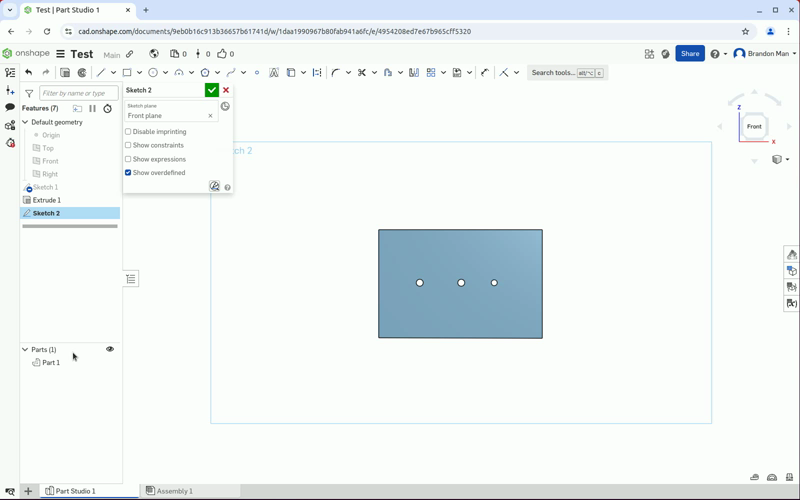
key(y)
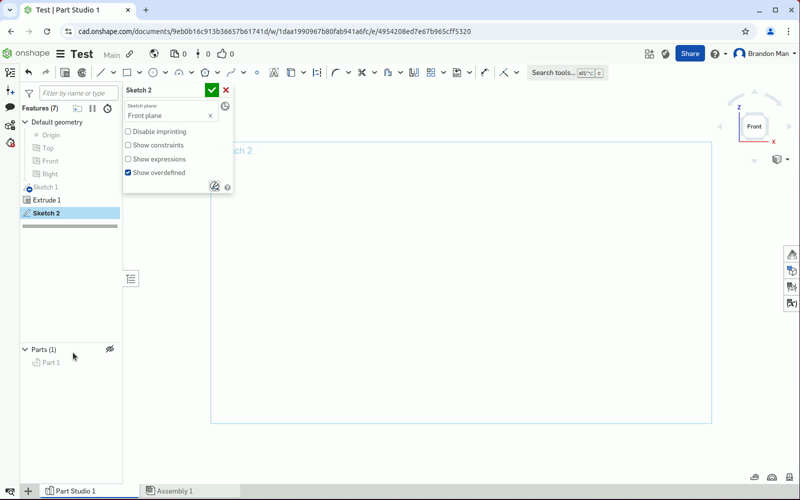
key(c)
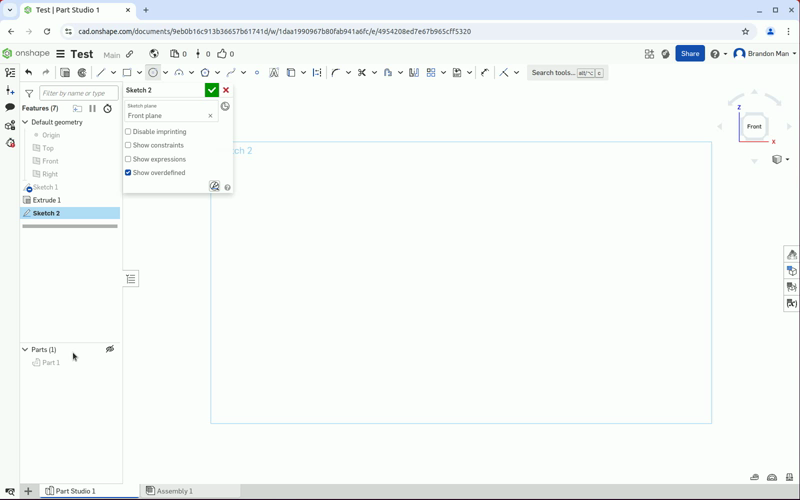
key_down(shift)
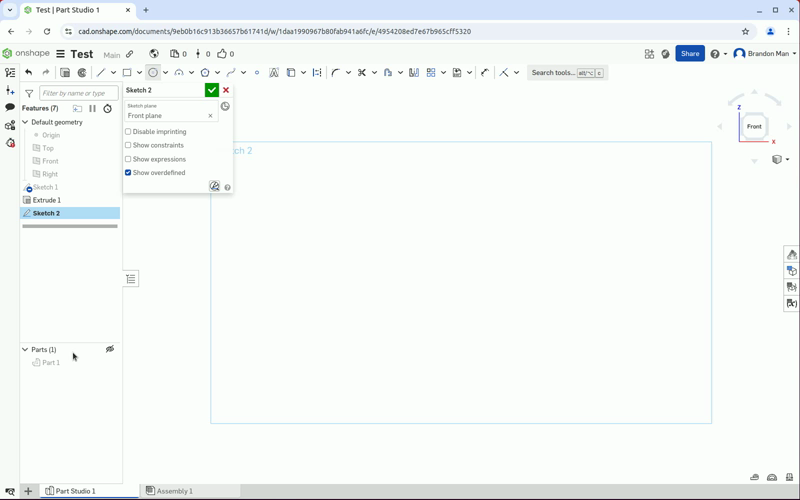
mouse_move(351, 282)
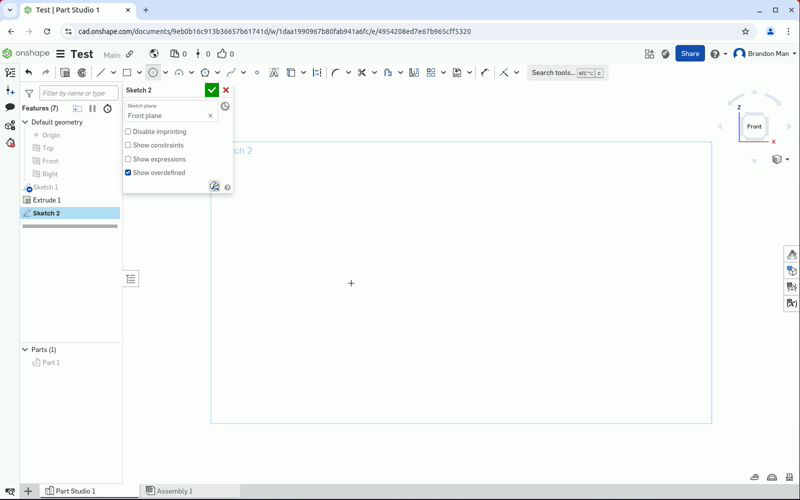
click(351, 282)
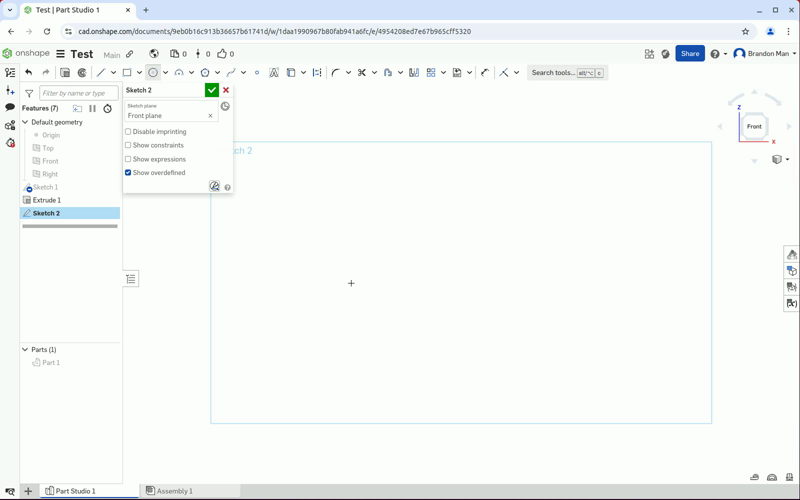
key_up(shift)
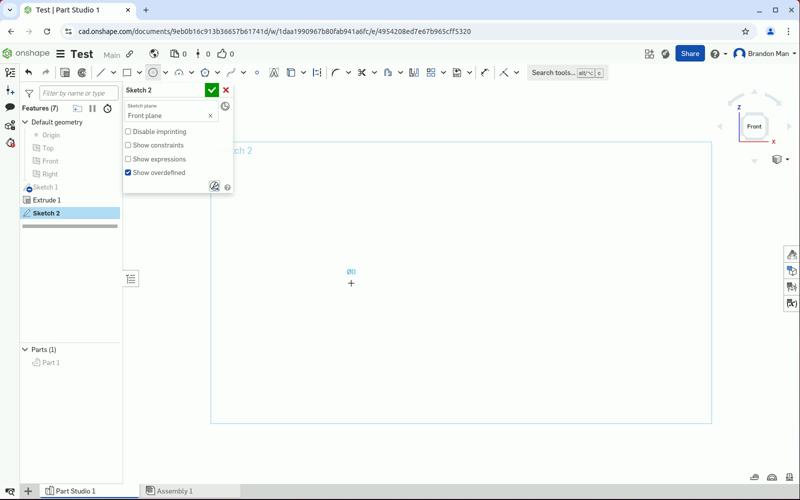
mouse_move(354, 282)
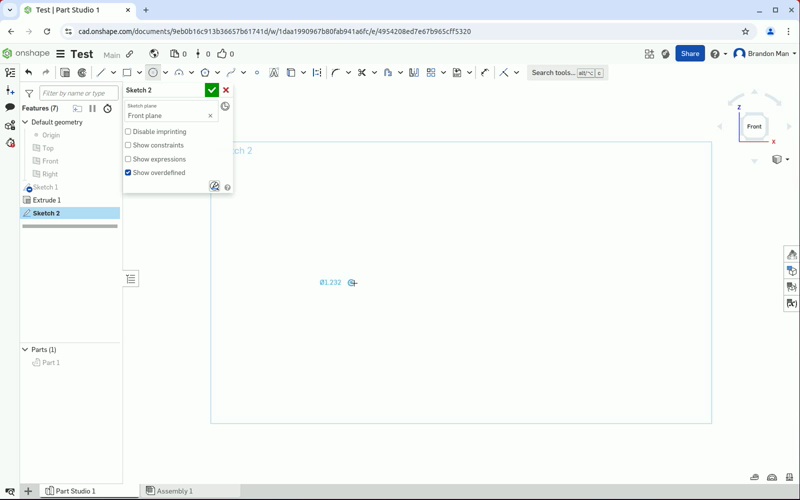
click(354, 282)
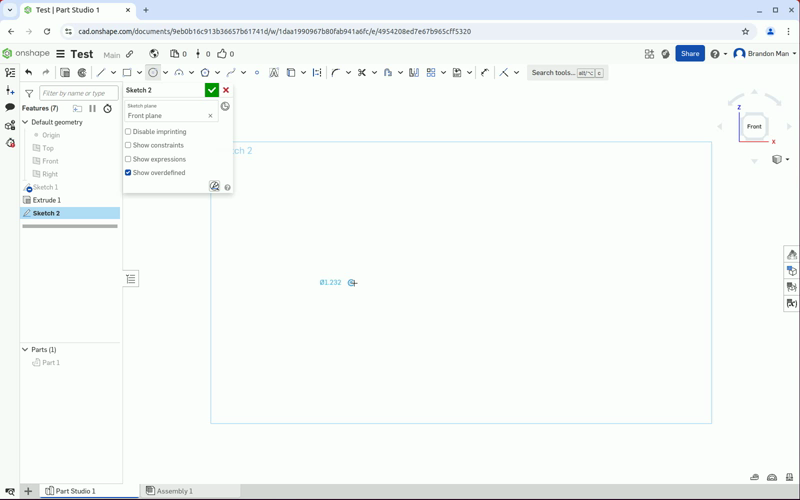
key(esc)
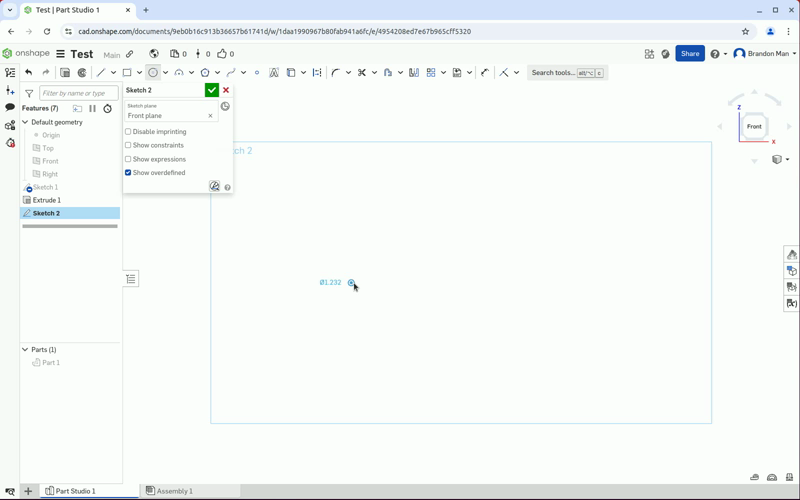
mouse_move(350, 283)
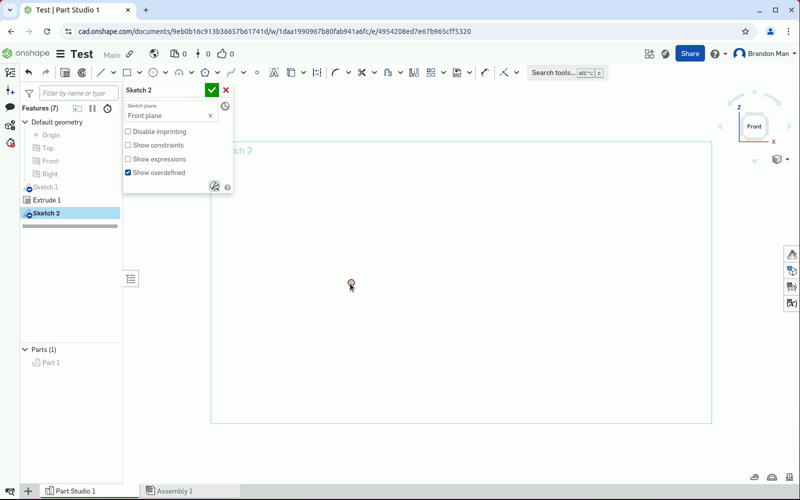
scroll(6)
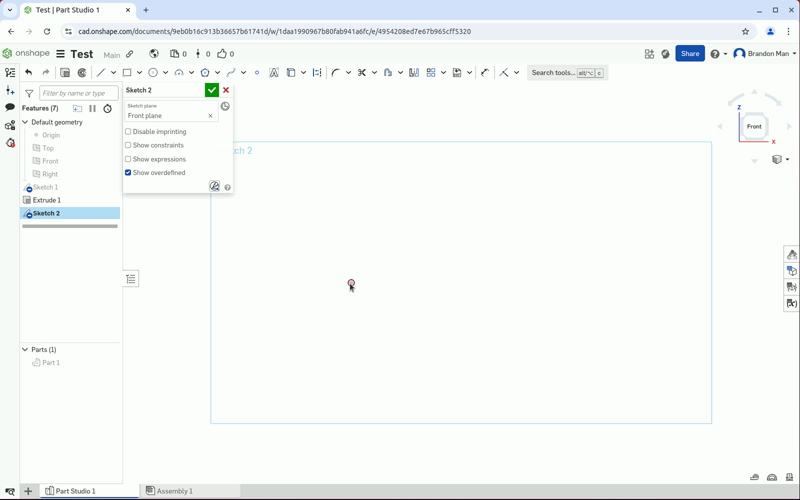
scroll(6)
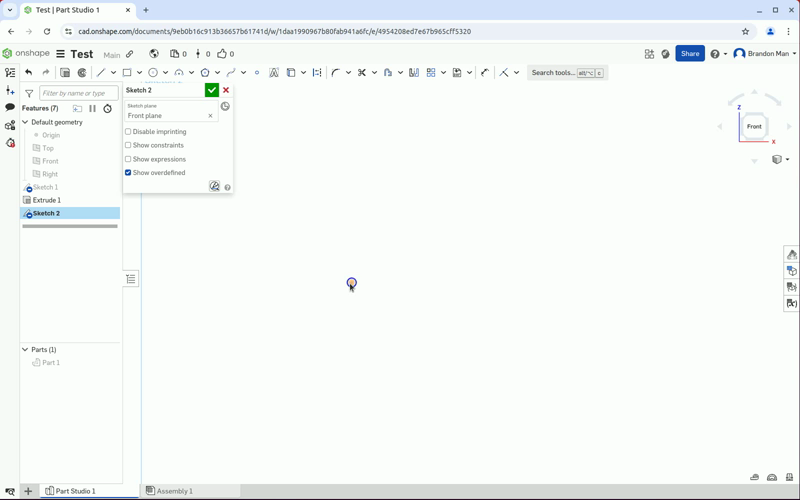
scroll(6)
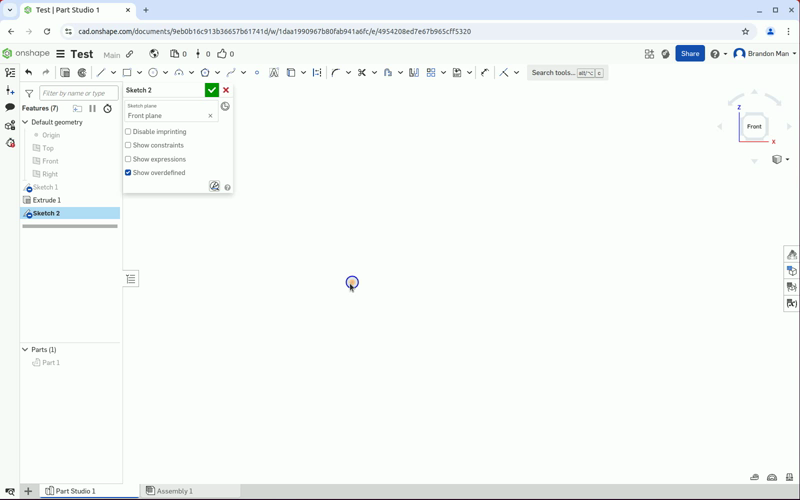
scroll(6)
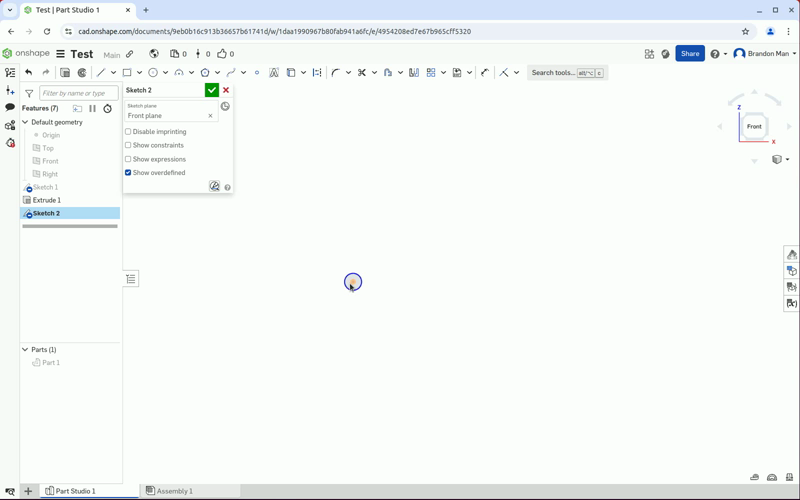
scroll(6)
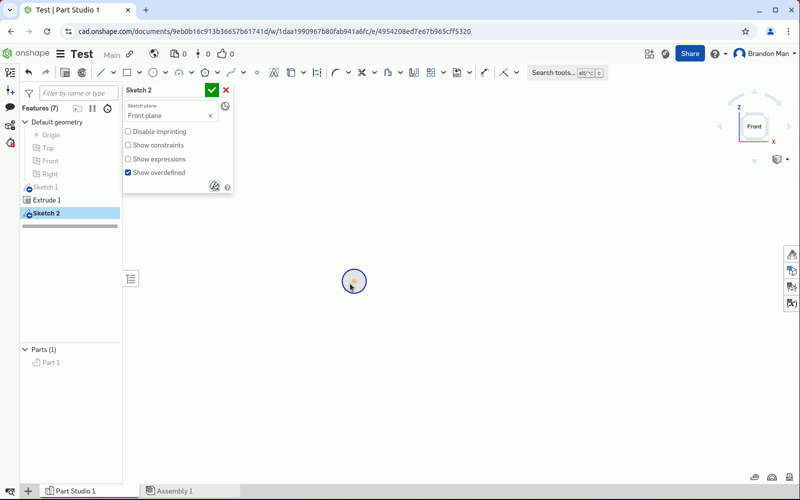
scroll(6)
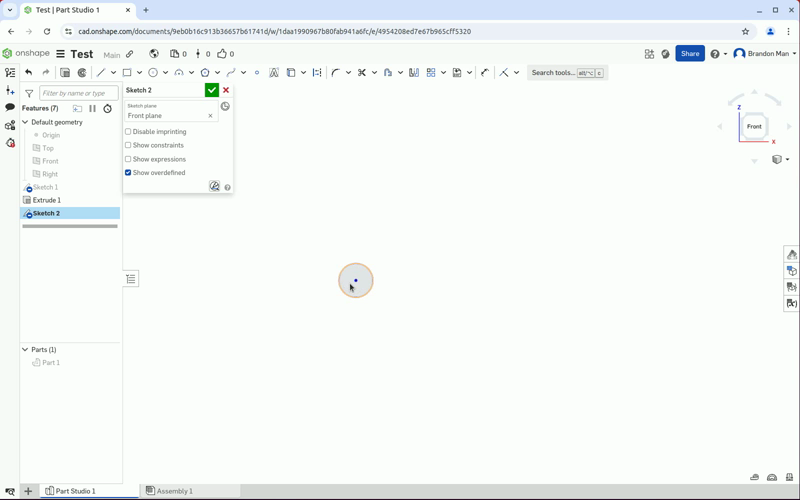
scroll(6)
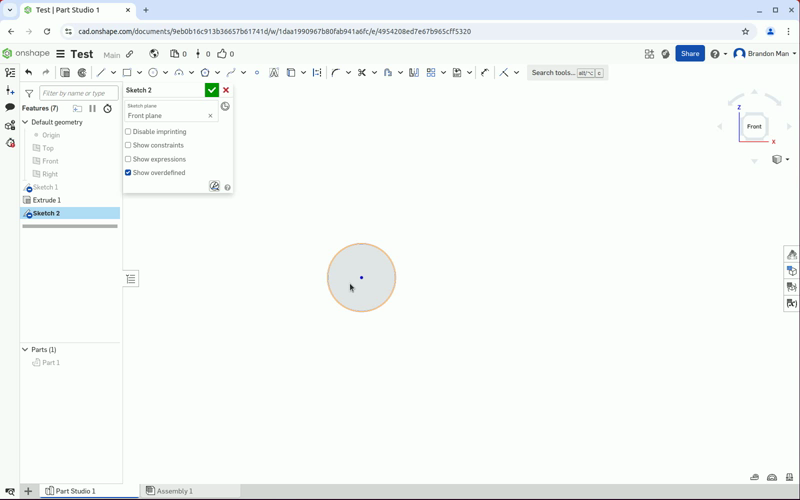
click(350, 283)
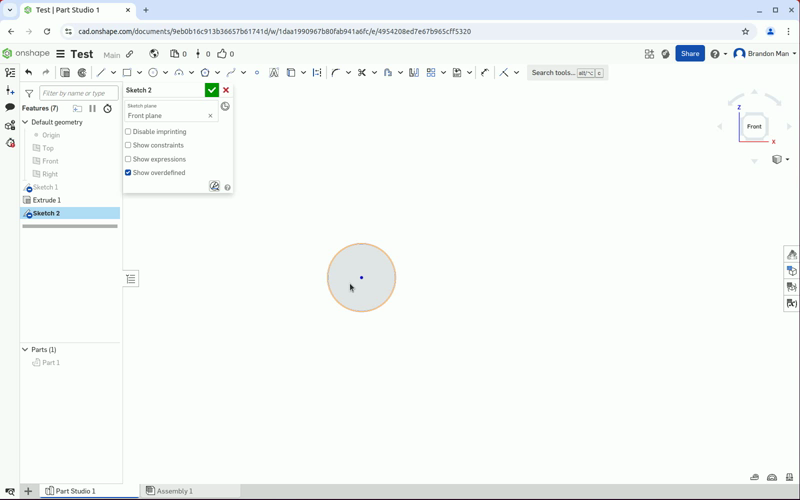
scroll(-6)
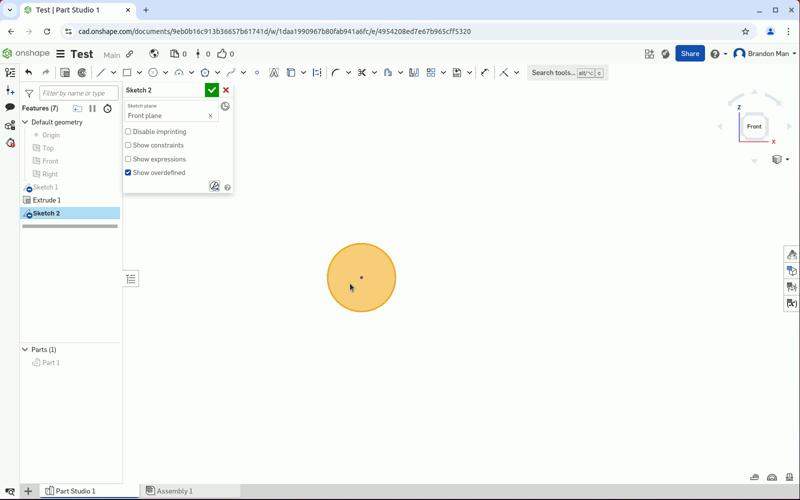
scroll(-6)
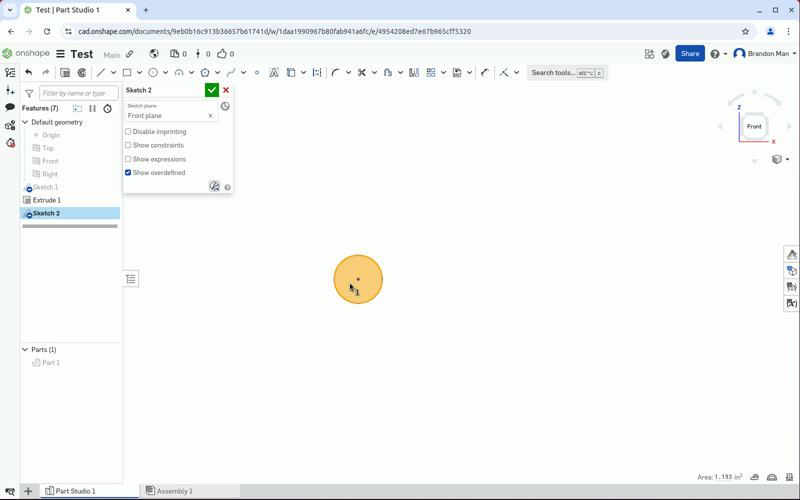
scroll(-6)
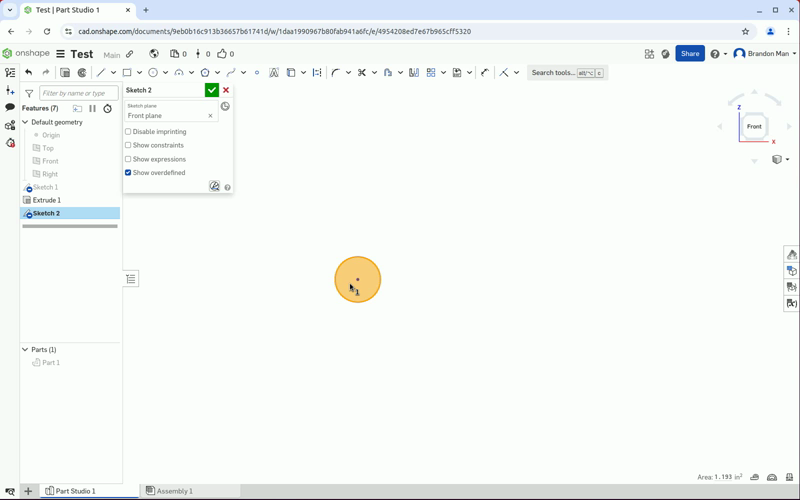
scroll(-6)
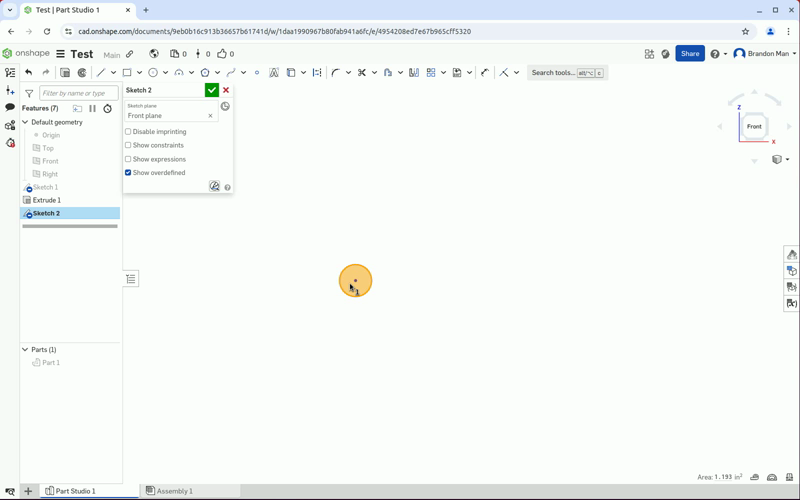
scroll(-6)
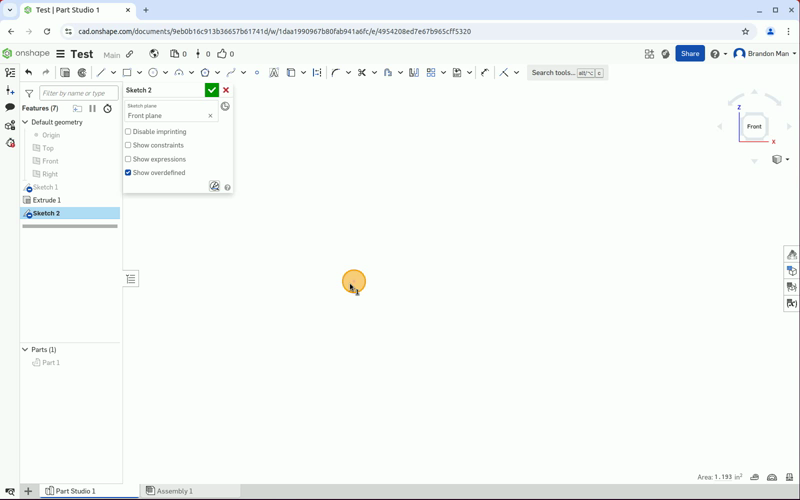
scroll(-6)
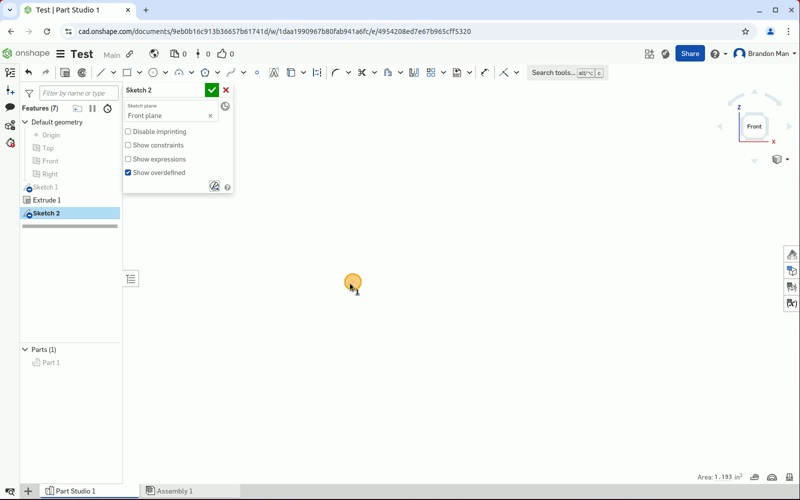
scroll(-6)
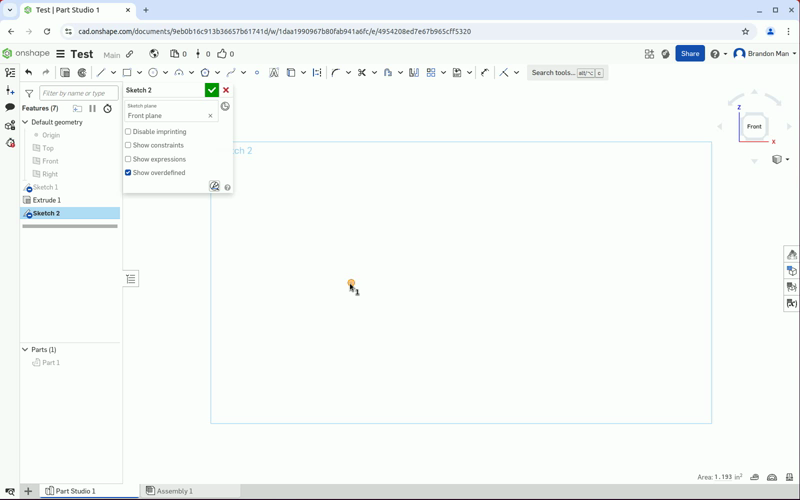
mouse_move(73, 352)
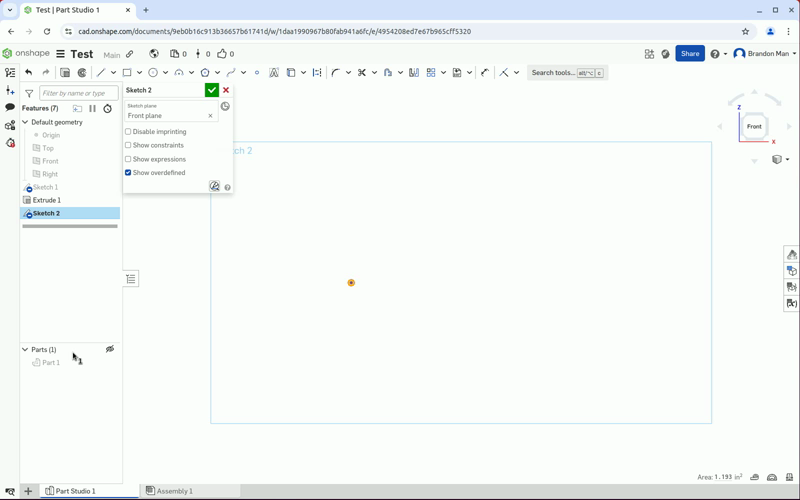
key(shift+y)
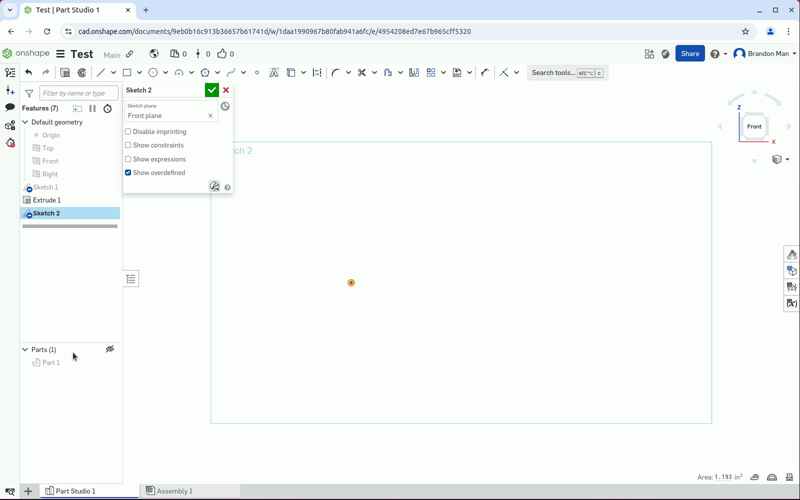
key(shift+e)
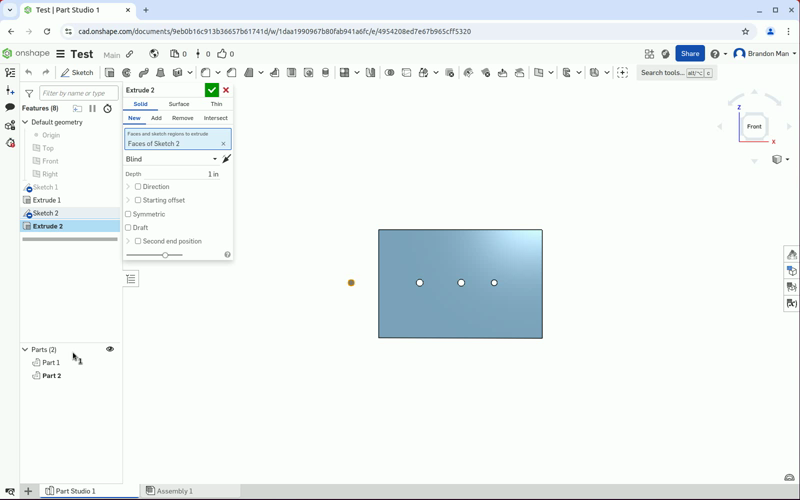
mouse_move(143, 106)
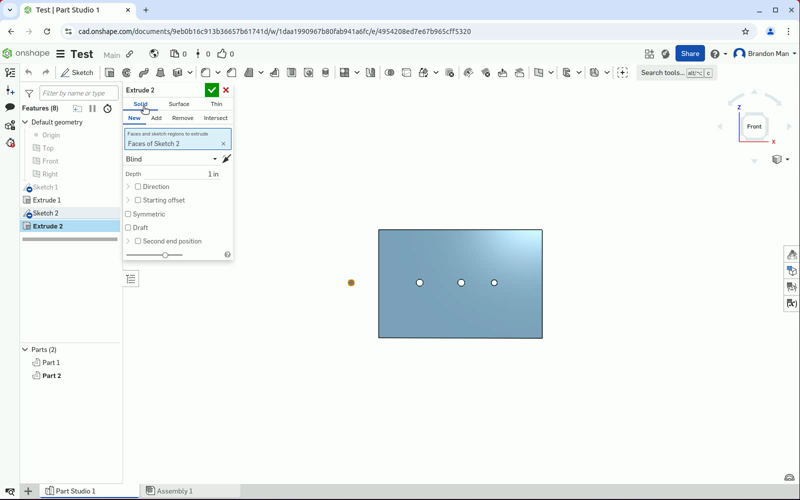
click(143, 106)
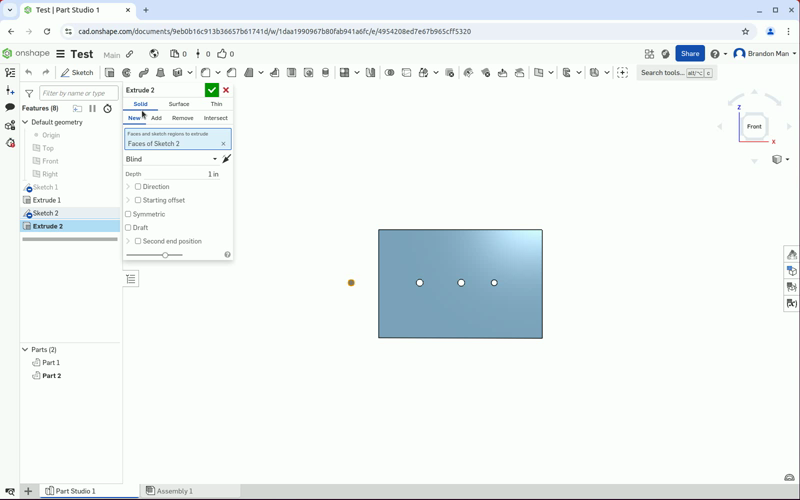
mouse_move(137, 120)
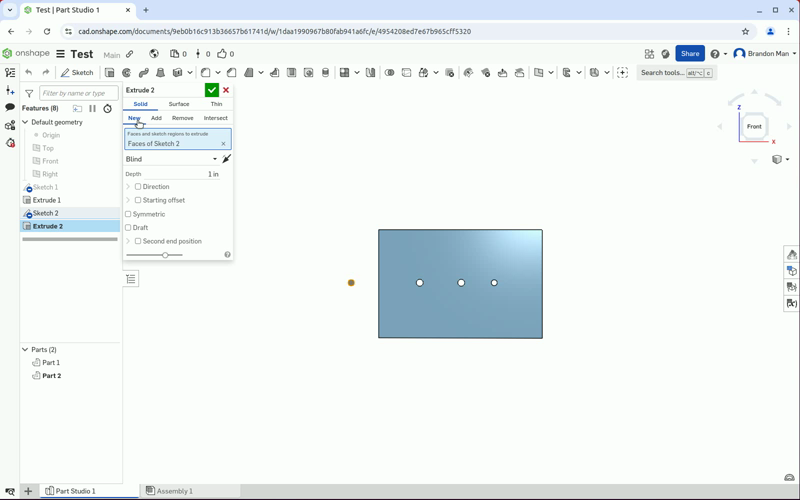
click(137, 120)
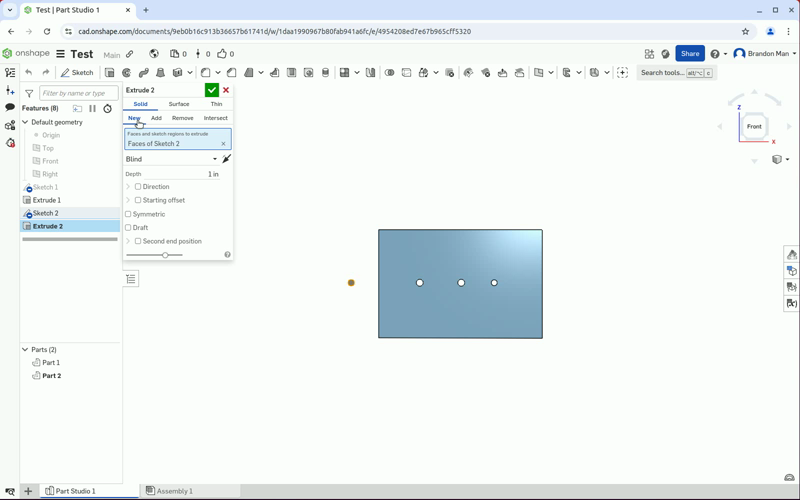
key(tab, 4)
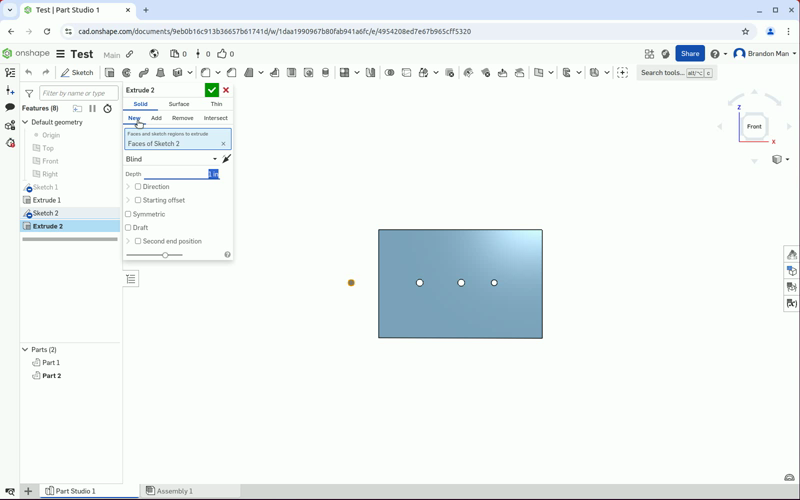
text(11.072)
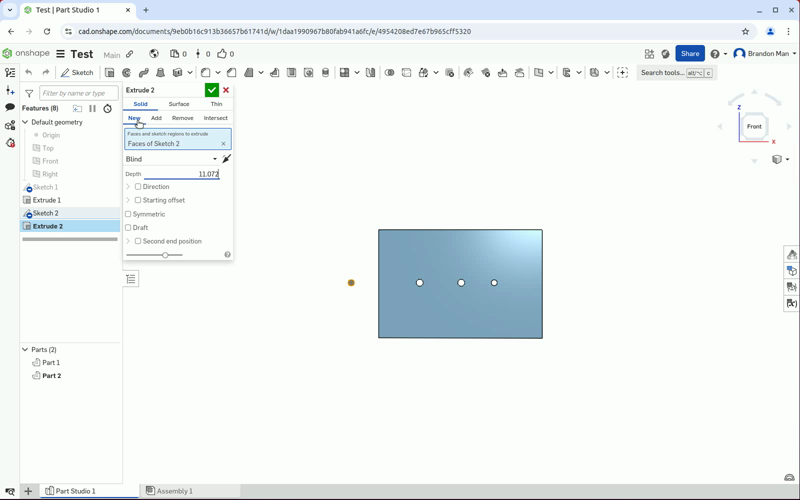
key(tab, 3)
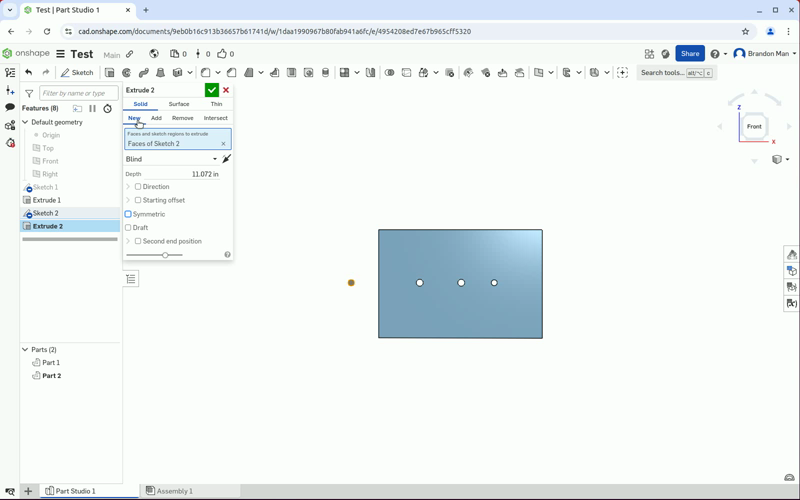
key(space)
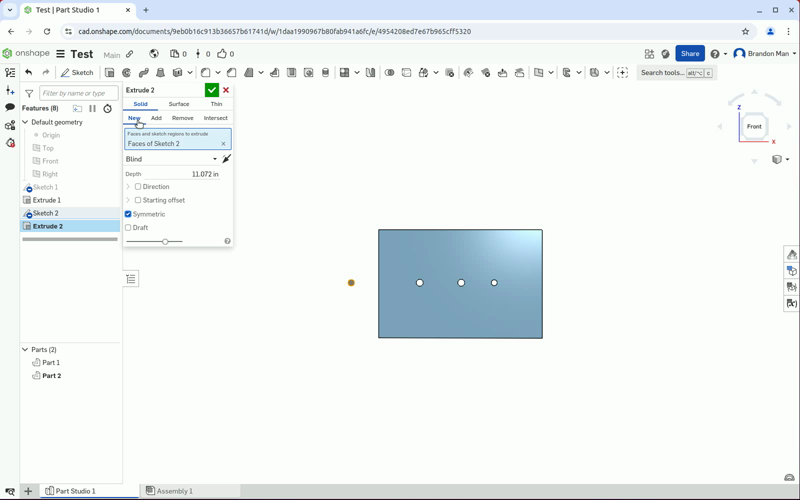
key(enter)
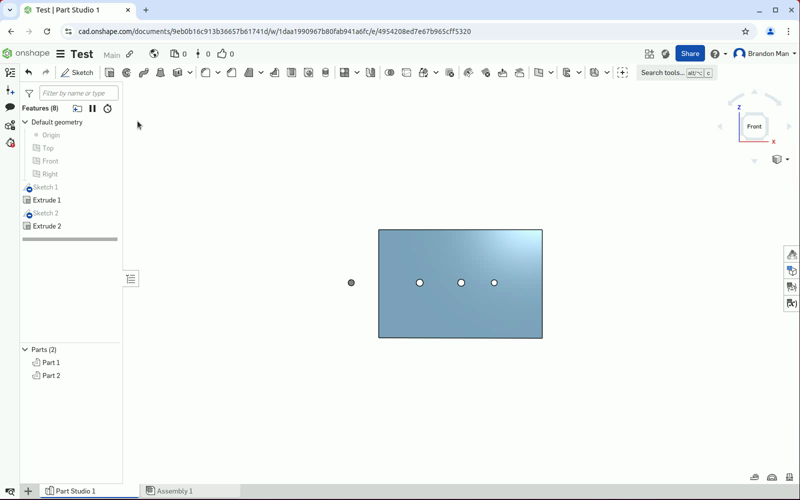
key(shift+h)
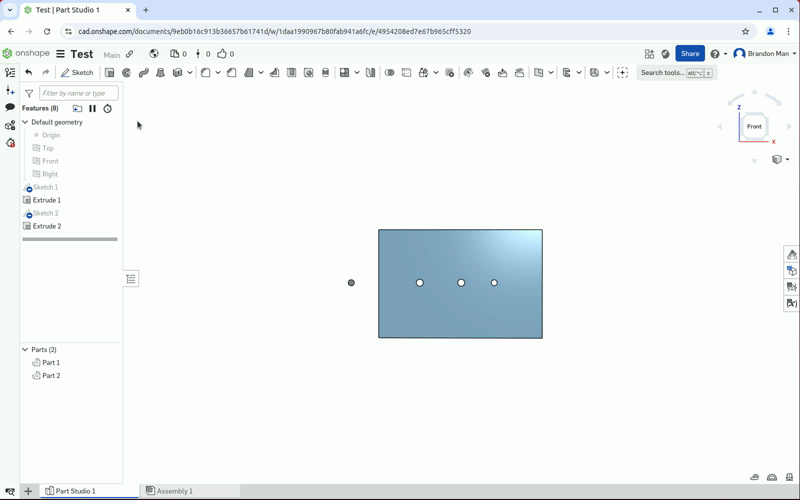
key(shift+h)
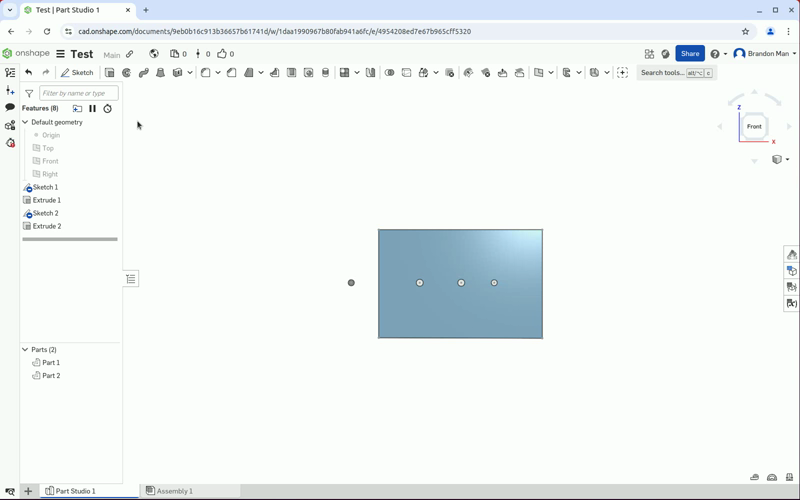
key(shift+7)
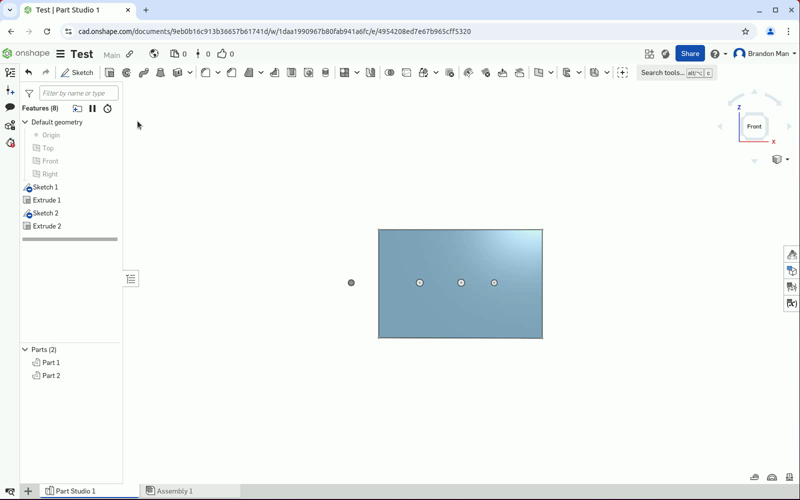
key(left, 2)
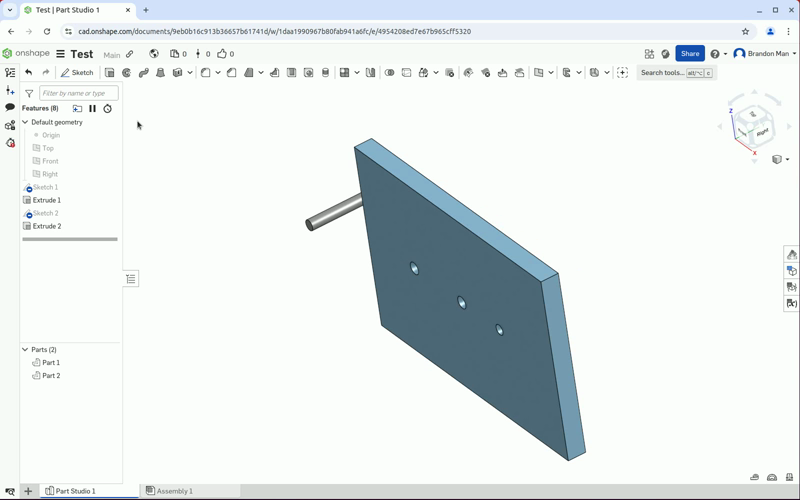
key(down, 2)
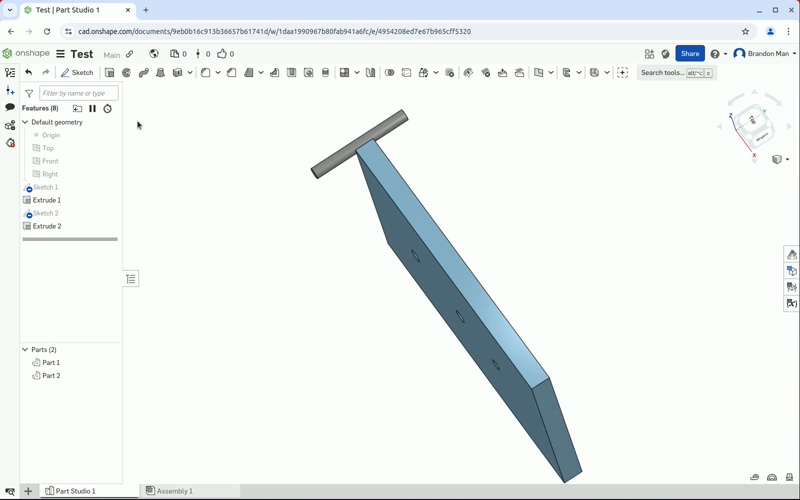
key(up, 2)
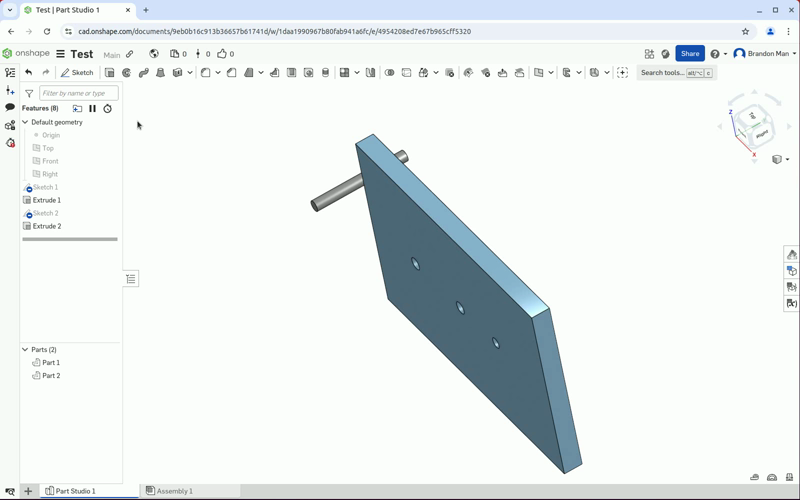
key(right, 2)
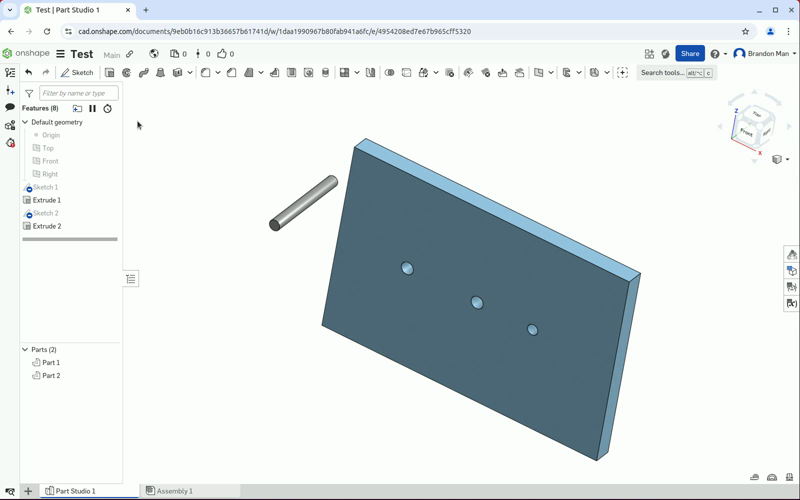
mouse_move(73, 189)
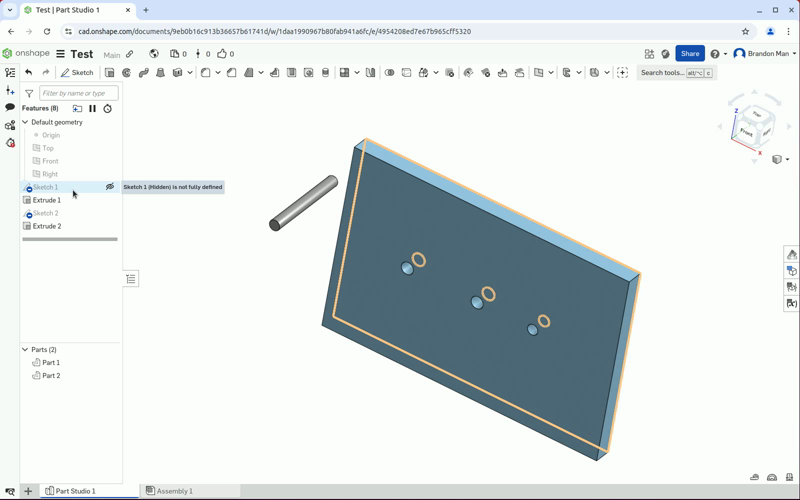
click(73, 189)